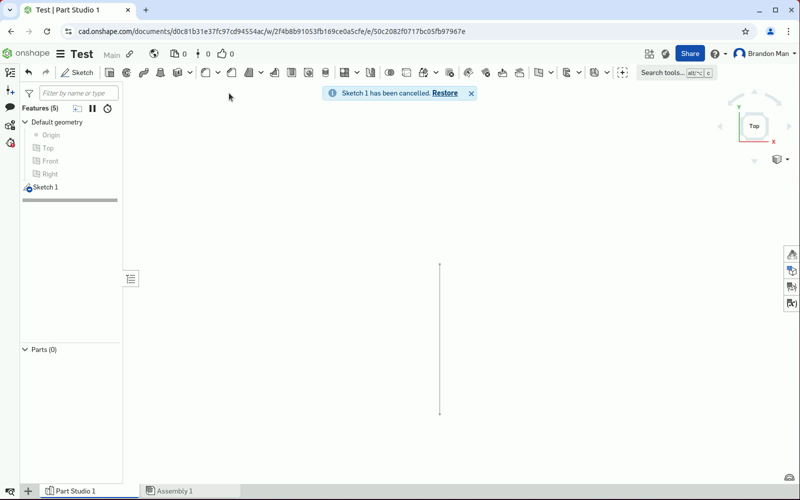
key(shift+h)
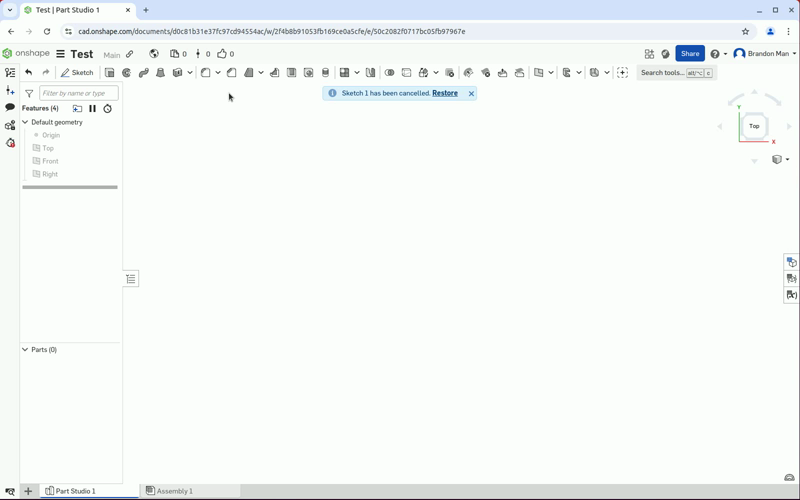
mouse_move(73, 352)
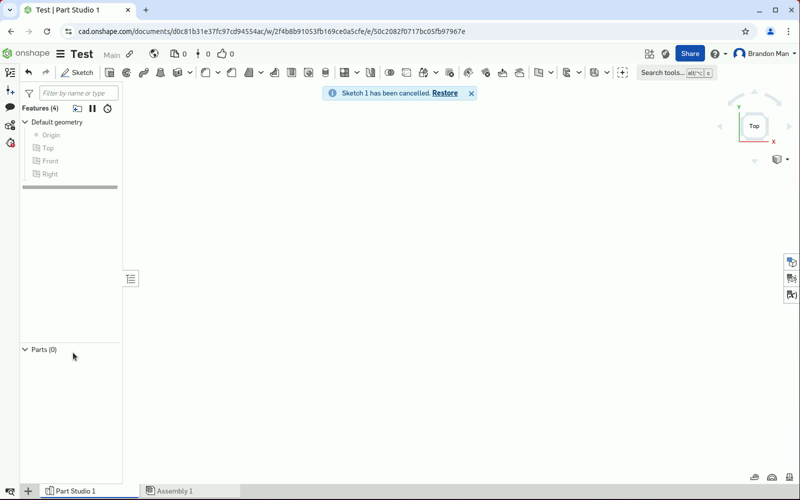
key(y)
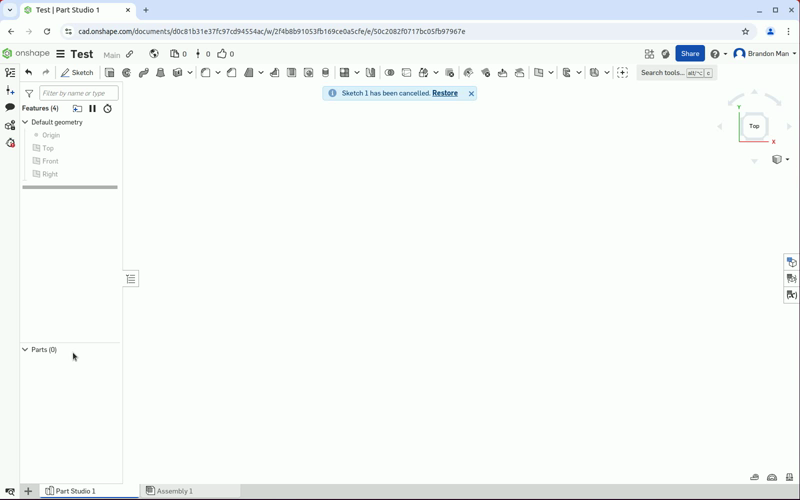
key(shift+p)
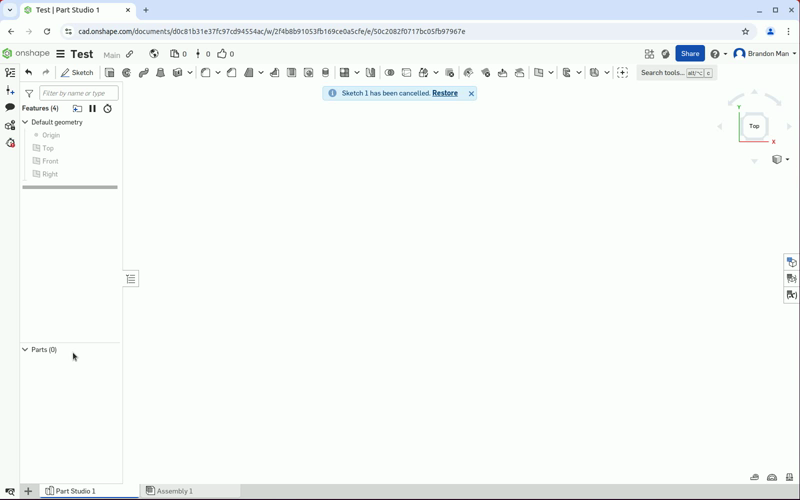
key(space)
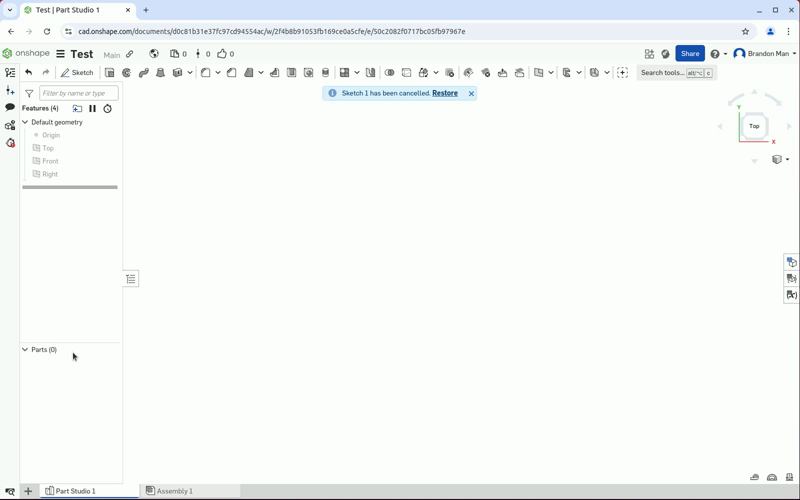
key_down(shift)
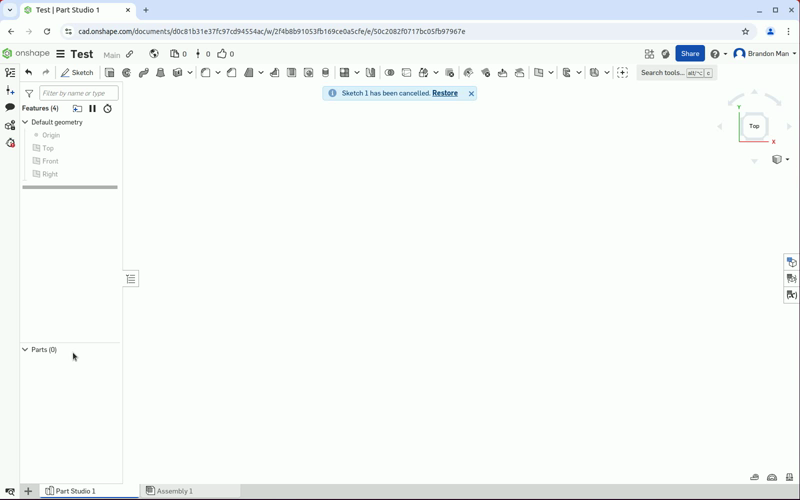
key(up)
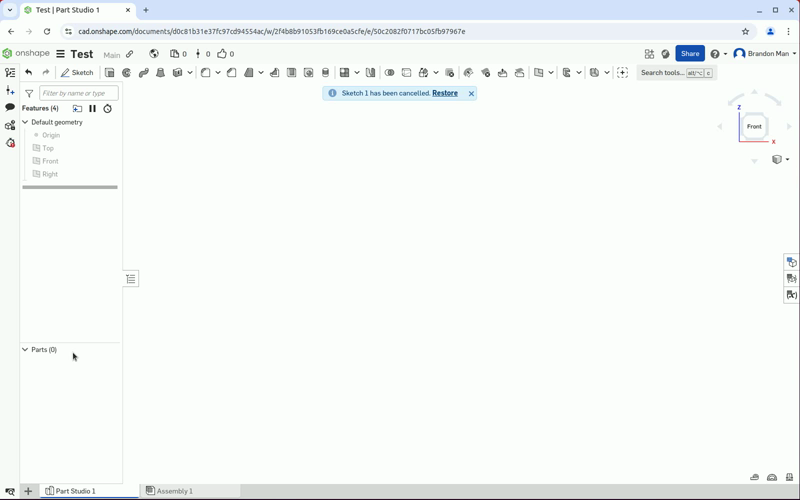
key_up(shift)
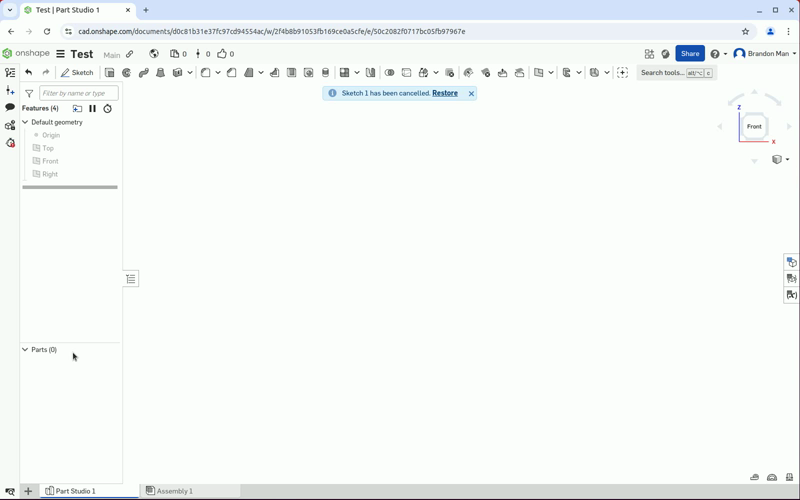
mouse_move(73, 352)
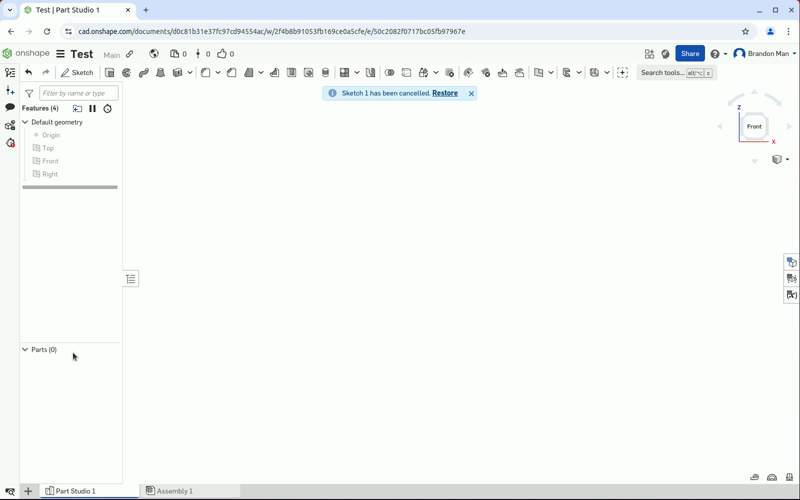
key(shift+y)
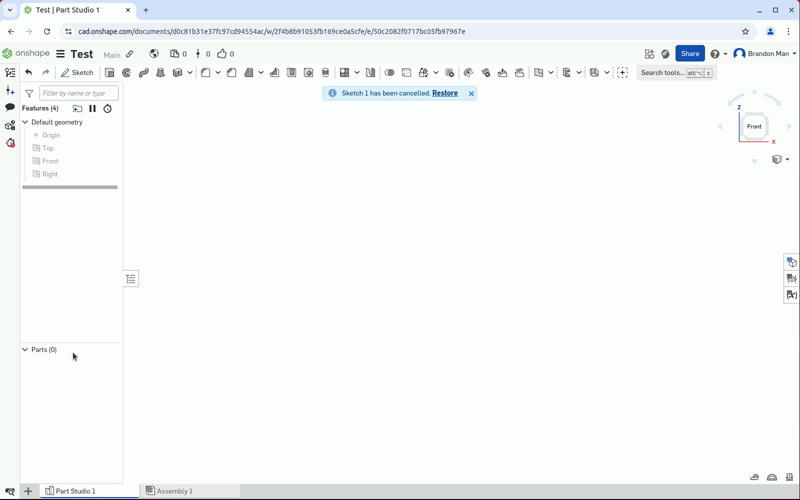
key(shift+s)
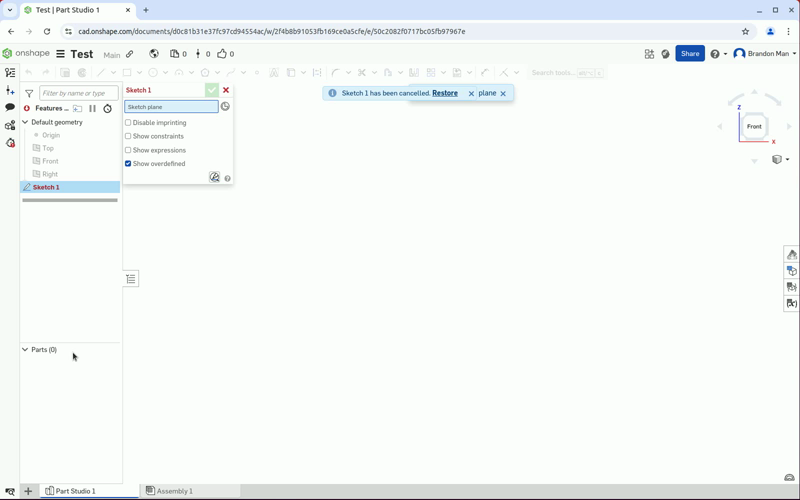
mouse_move(73, 163)
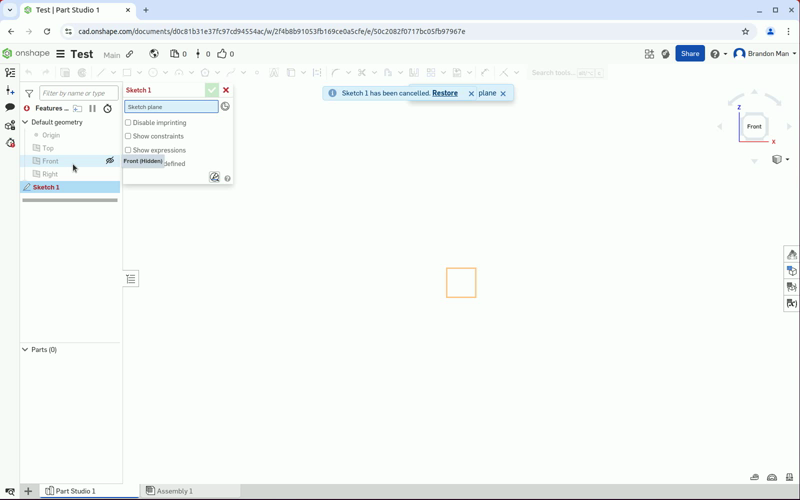
click(73, 163)
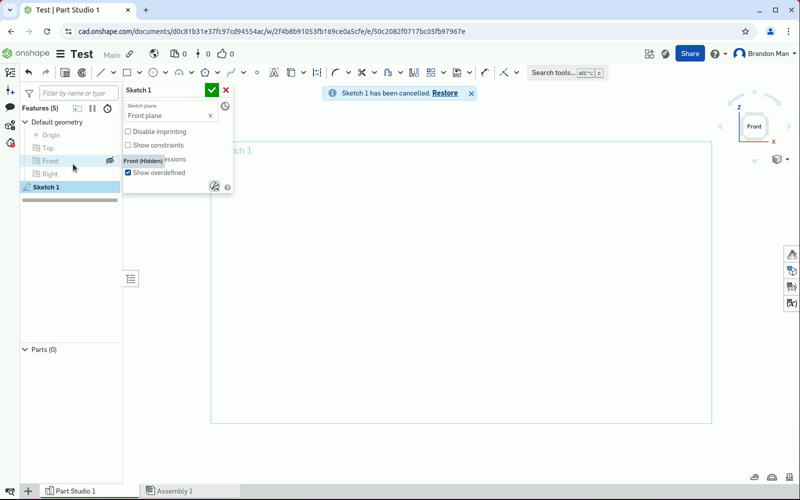
mouse_move(73, 352)
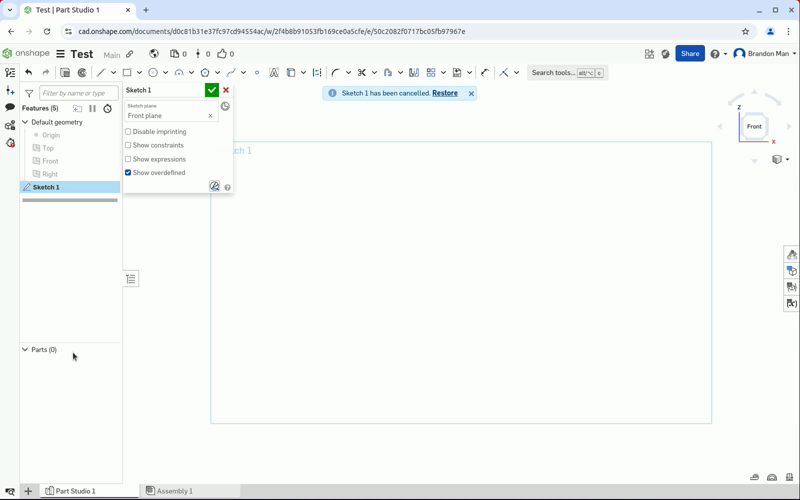
key(y)
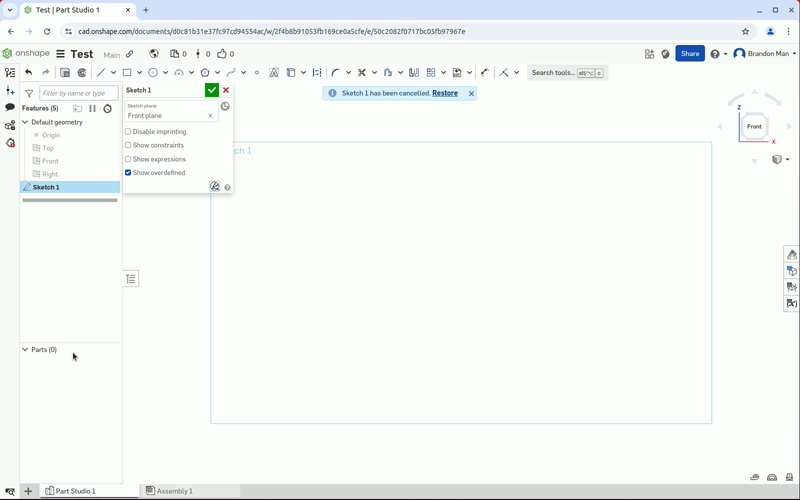
key(c)
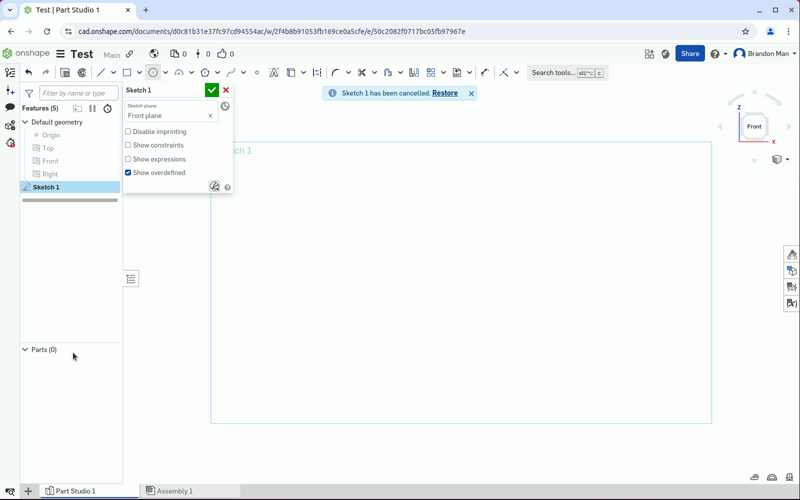
key_down(shift)
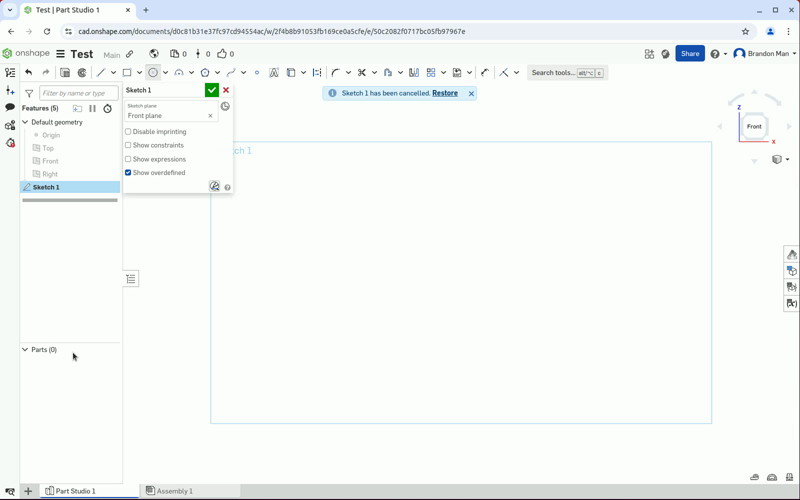
mouse_move(461, 282)
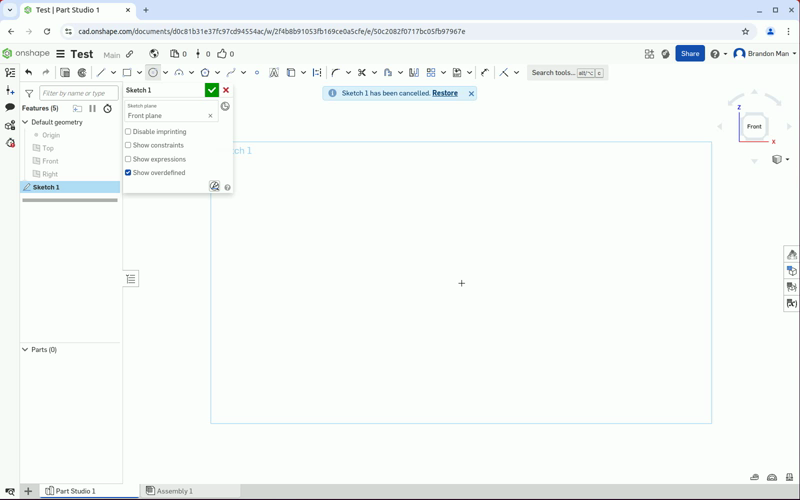
click(461, 282)
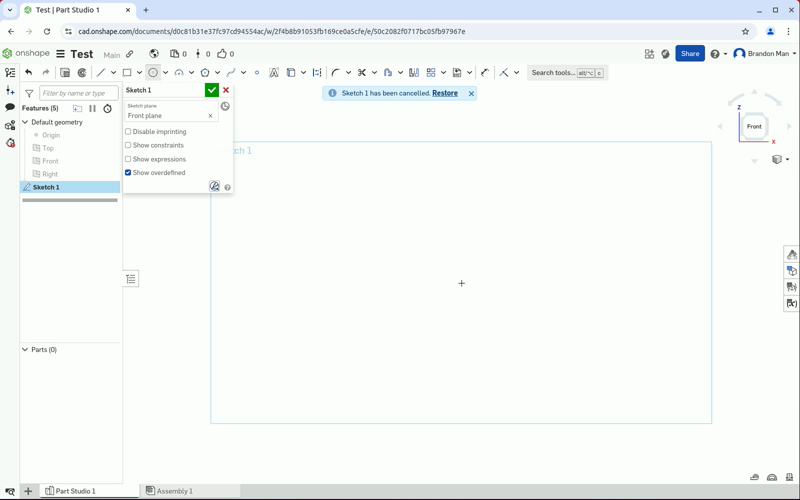
key_up(shift)
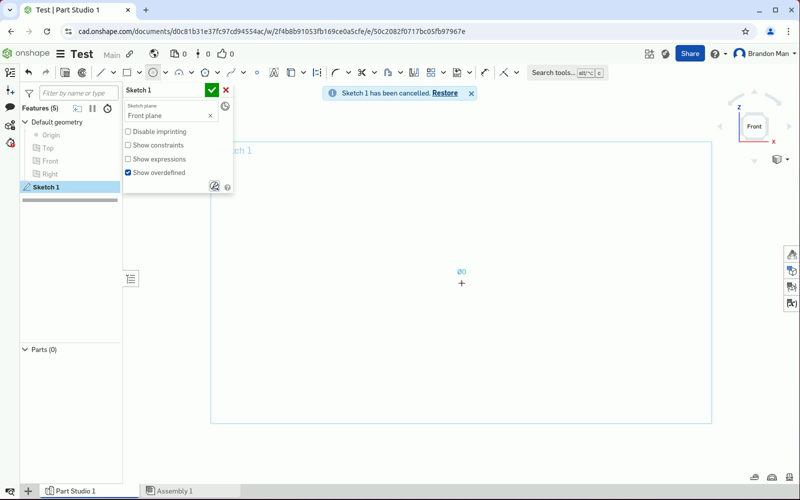
mouse_move(479, 282)
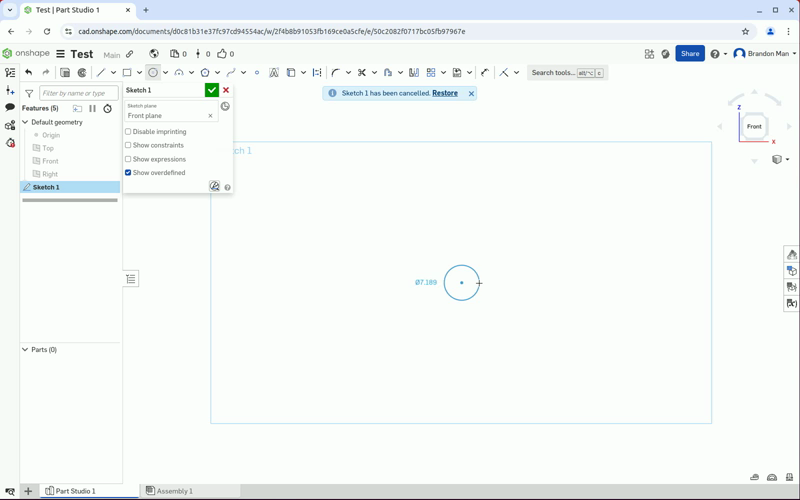
click(479, 282)
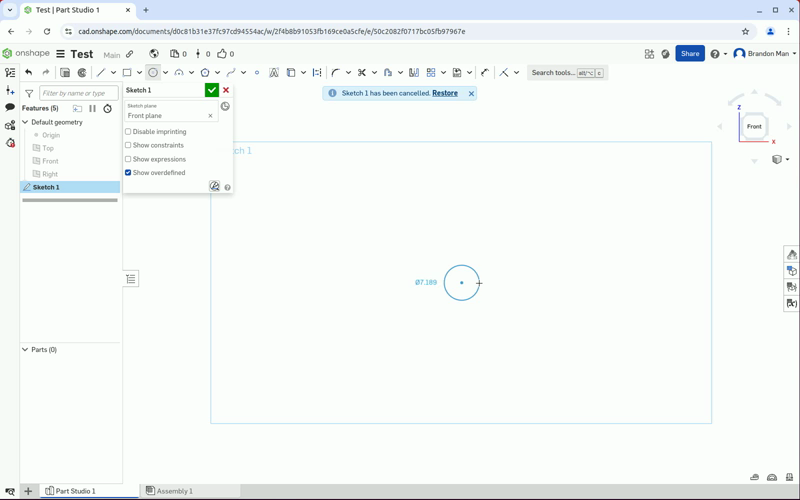
key(esc)
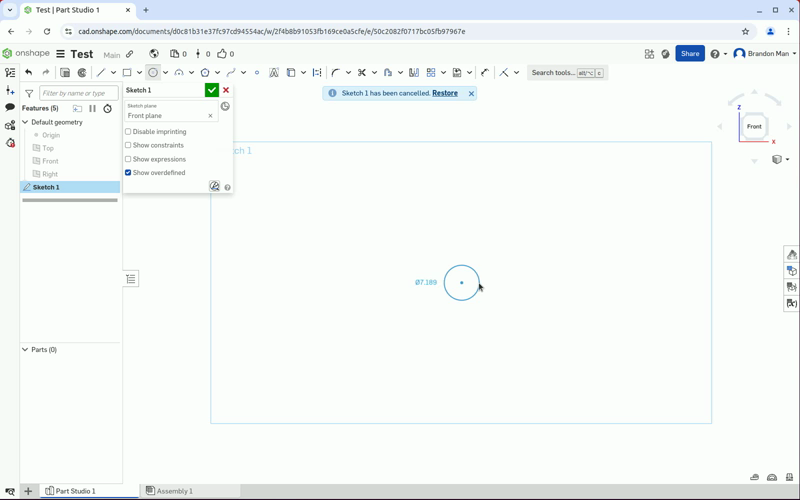
mouse_move(474, 274)
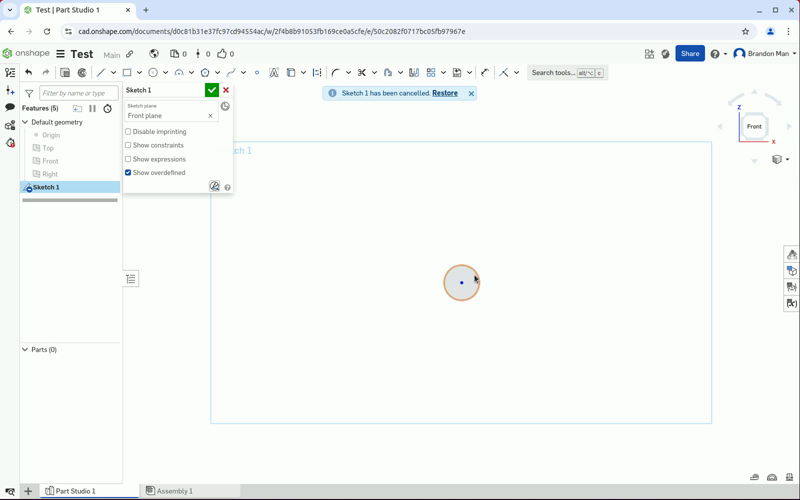
scroll(6)
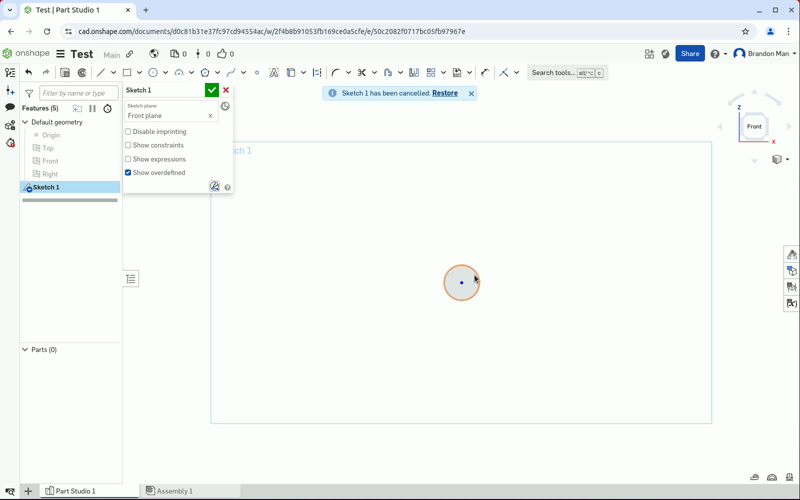
scroll(6)
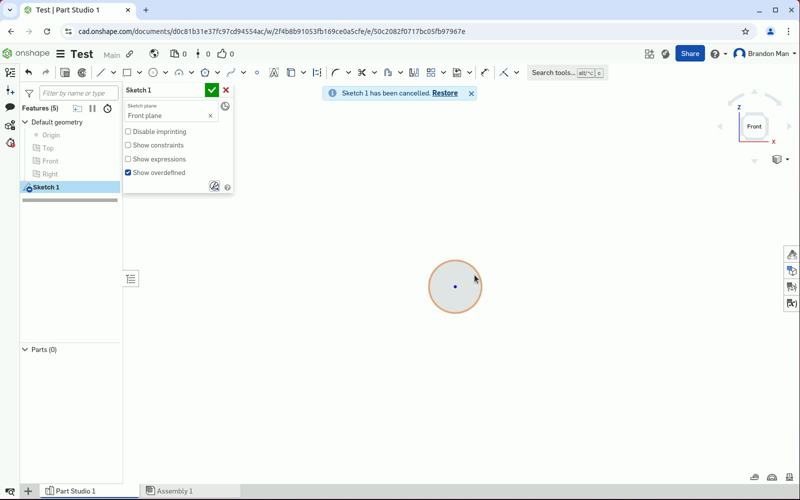
scroll(6)
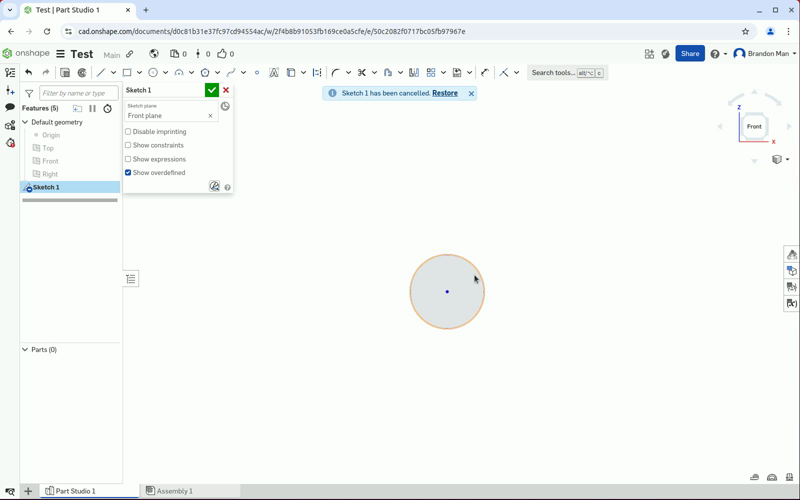
scroll(6)
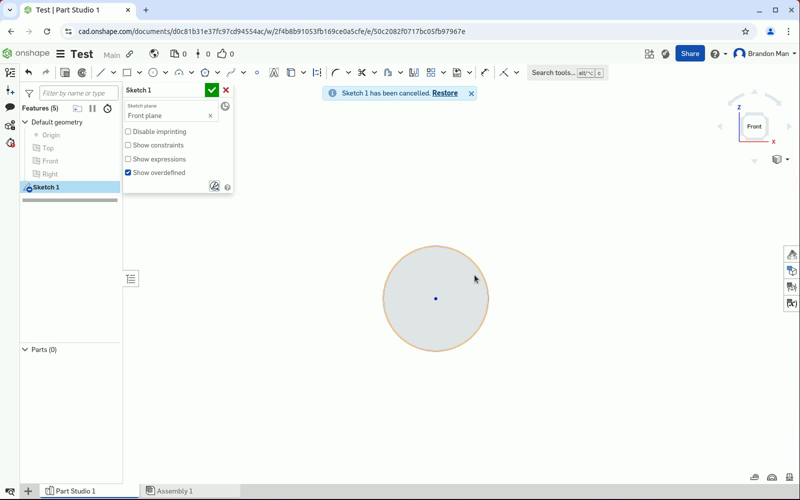
scroll(6)
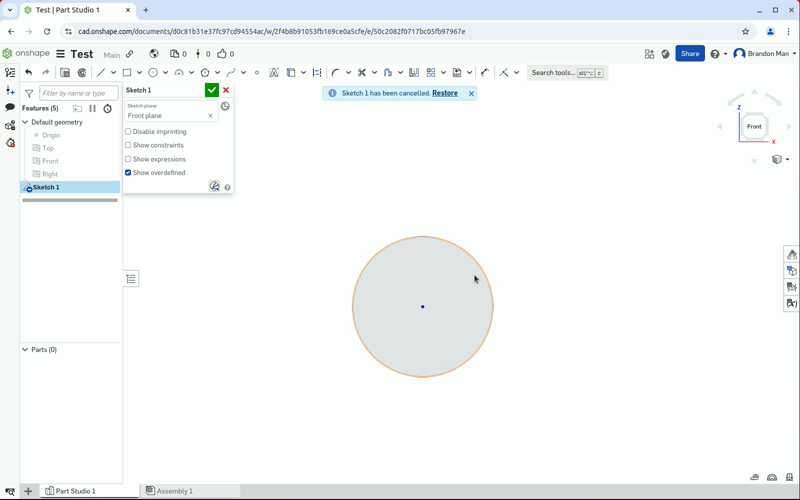
scroll(6)
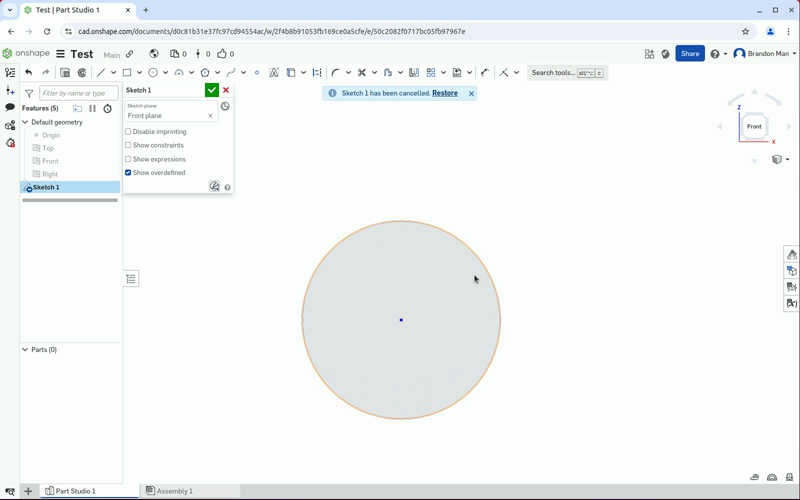
scroll(6)
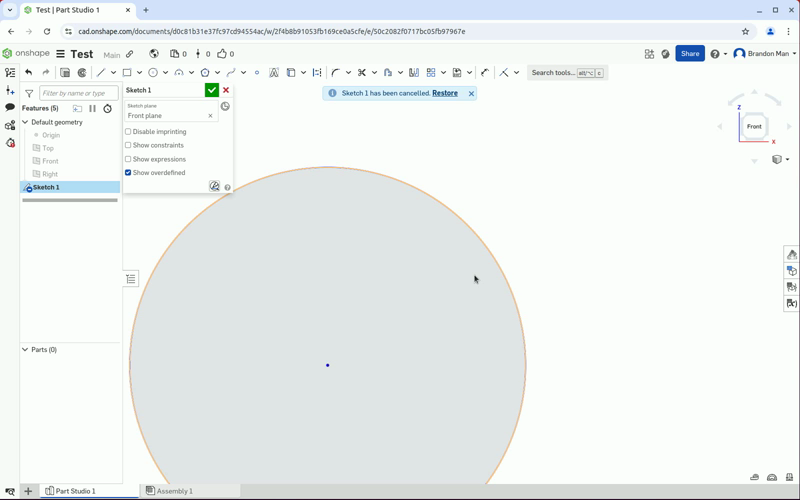
click(474, 274)
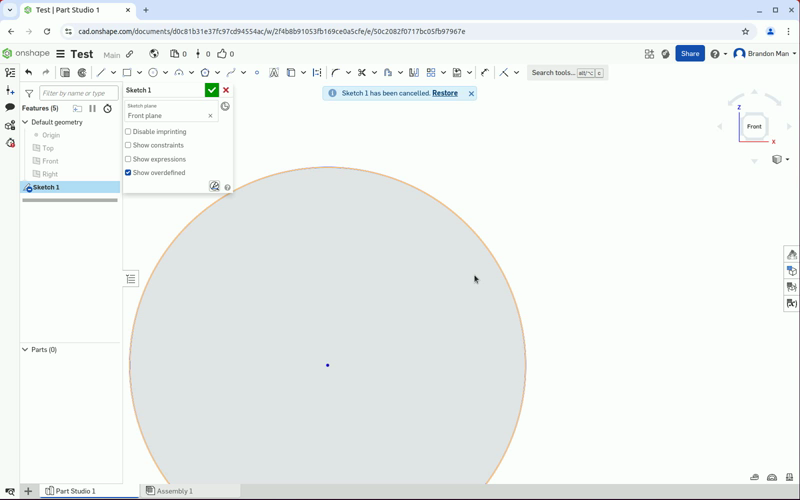
scroll(-6)
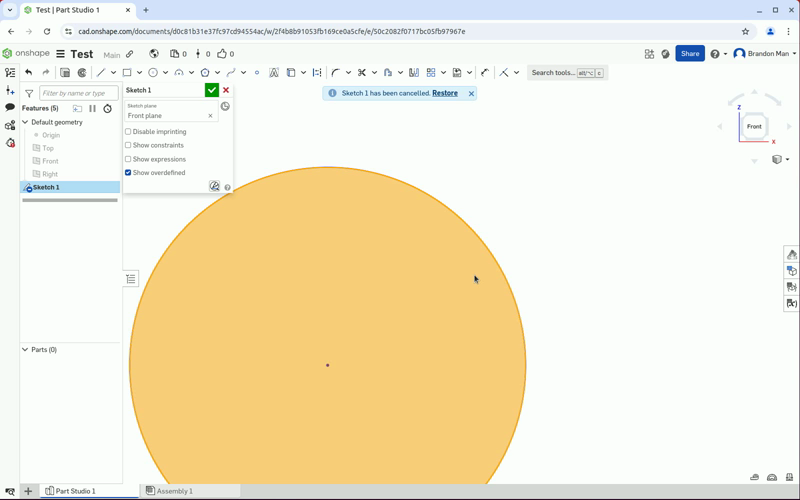
scroll(-6)
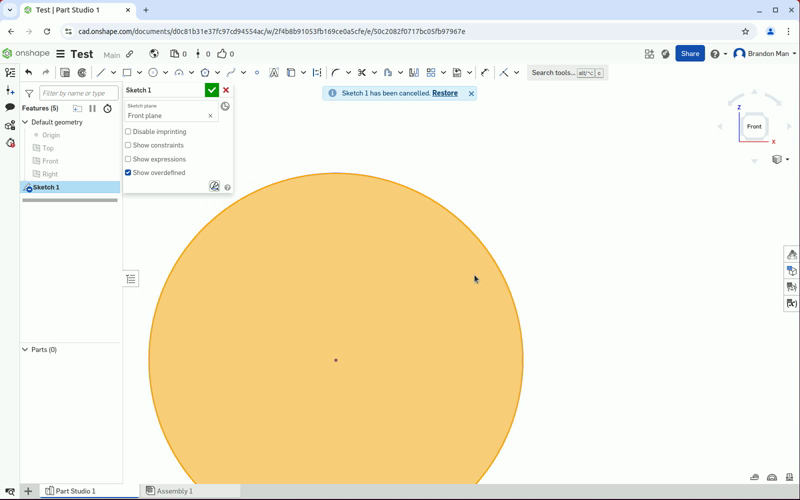
scroll(-6)
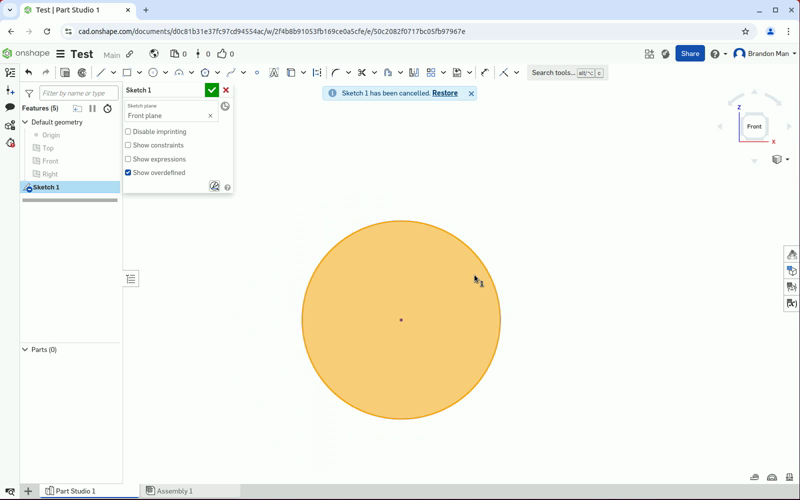
scroll(-6)
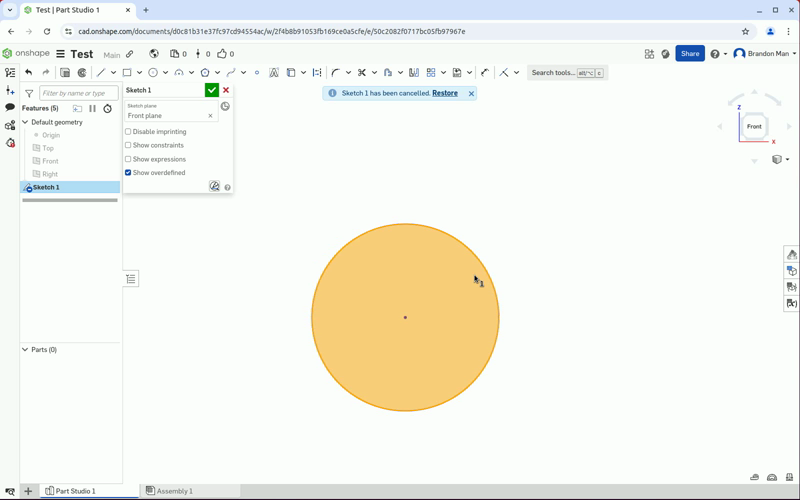
scroll(-6)
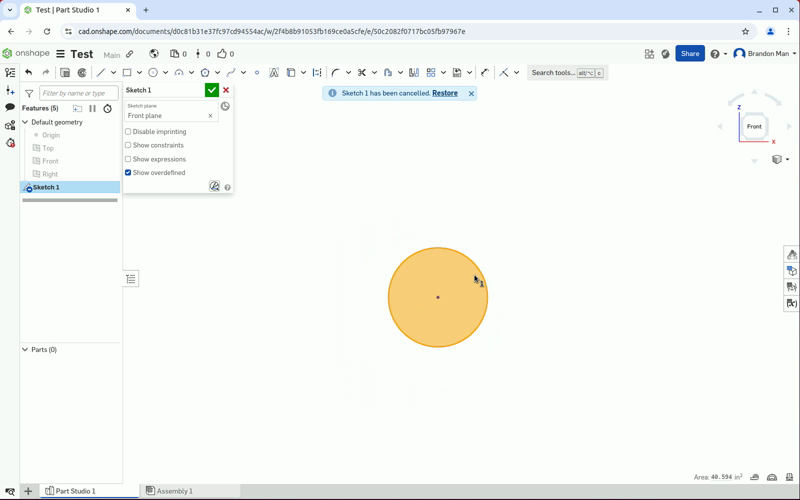
scroll(-6)
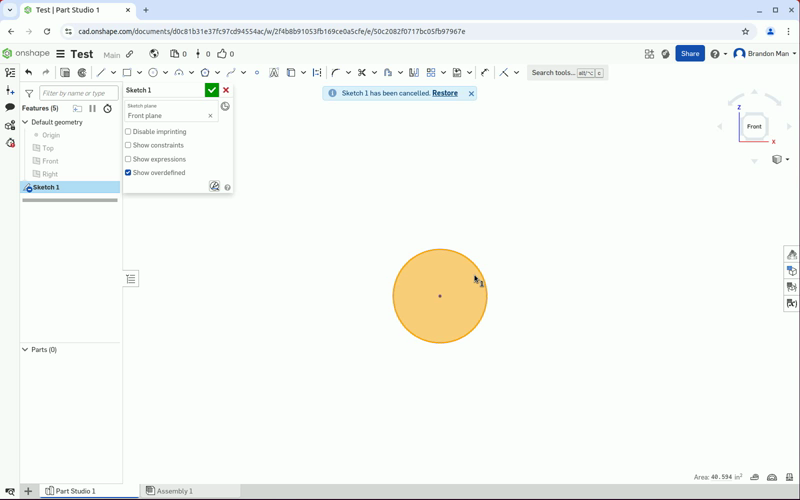
scroll(-6)
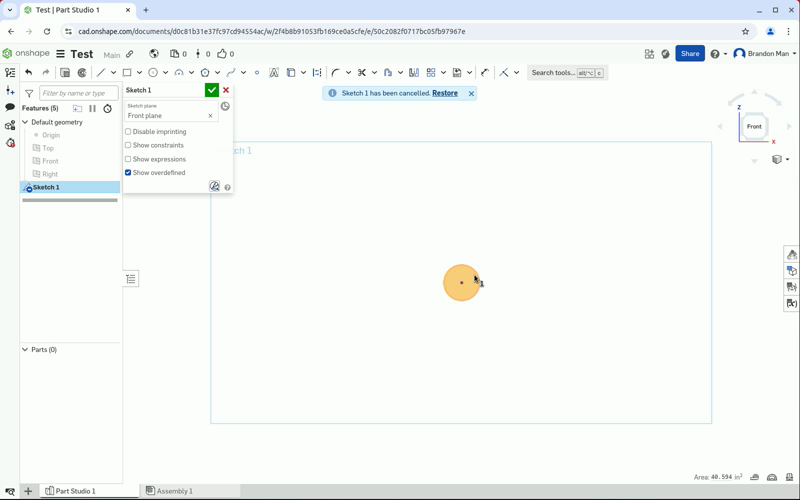
mouse_move(73, 352)
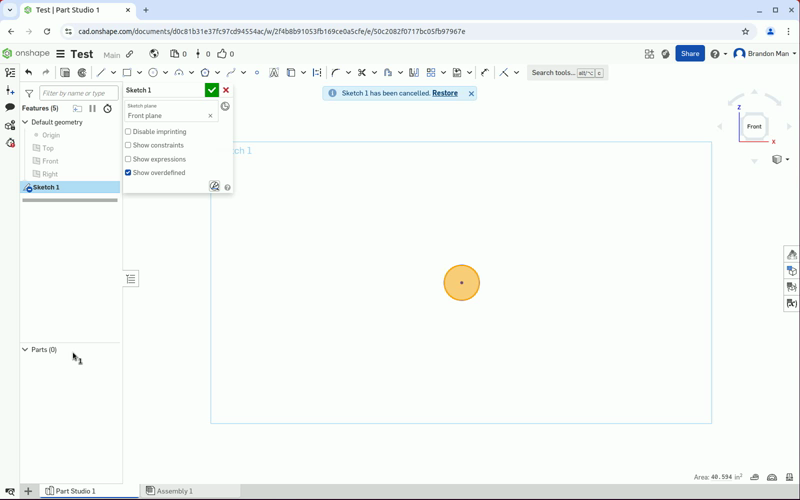
key(shift+y)
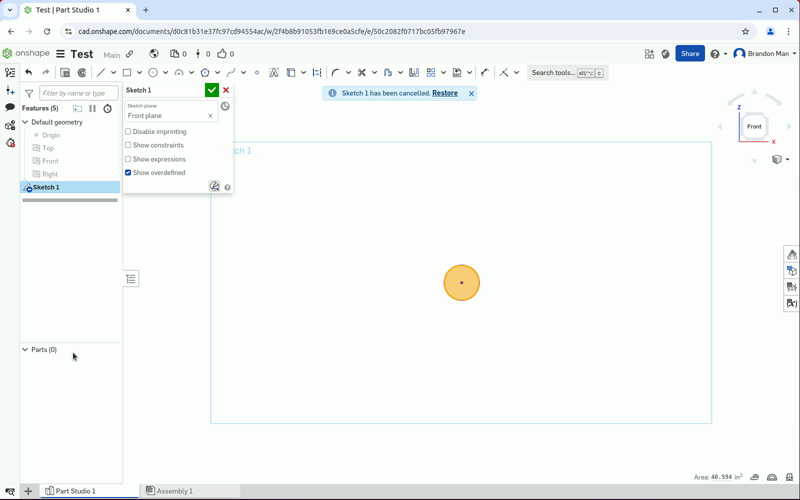
key(shift+e)
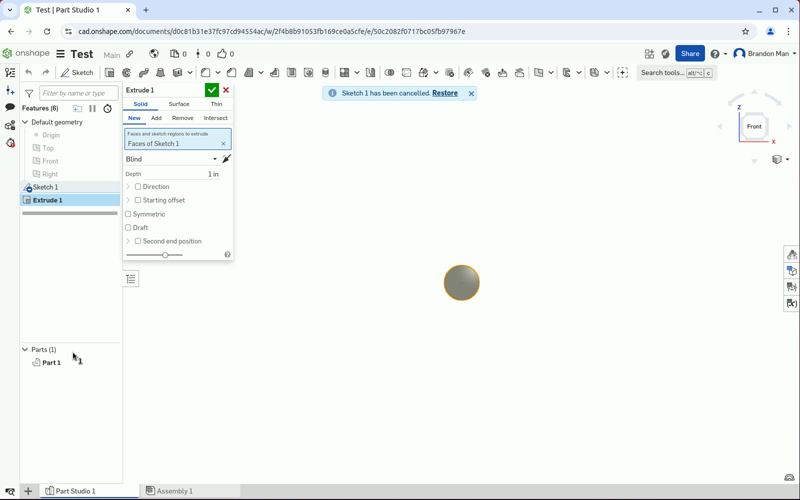
mouse_move(143, 106)
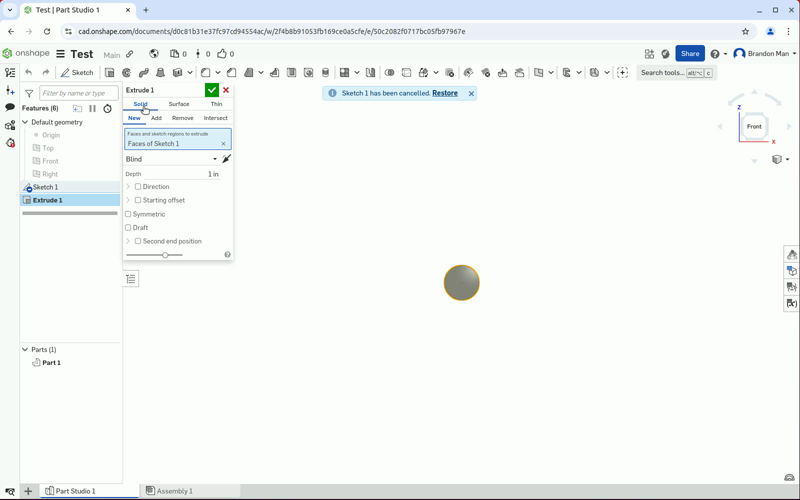
click(143, 106)
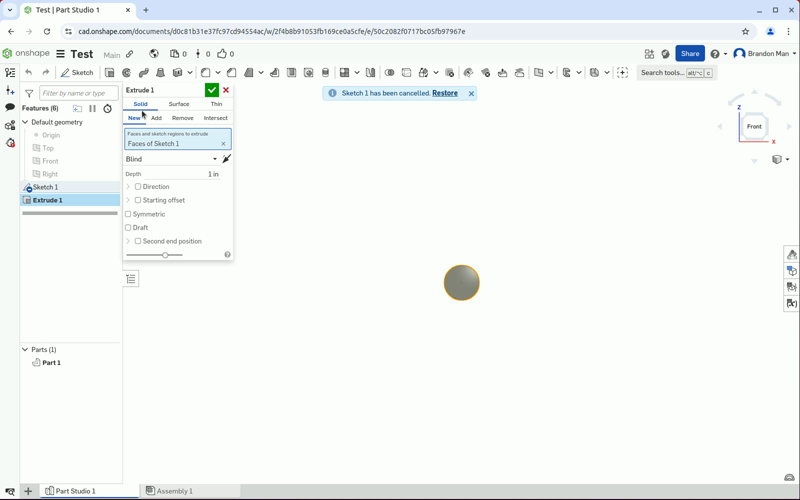
mouse_move(137, 120)
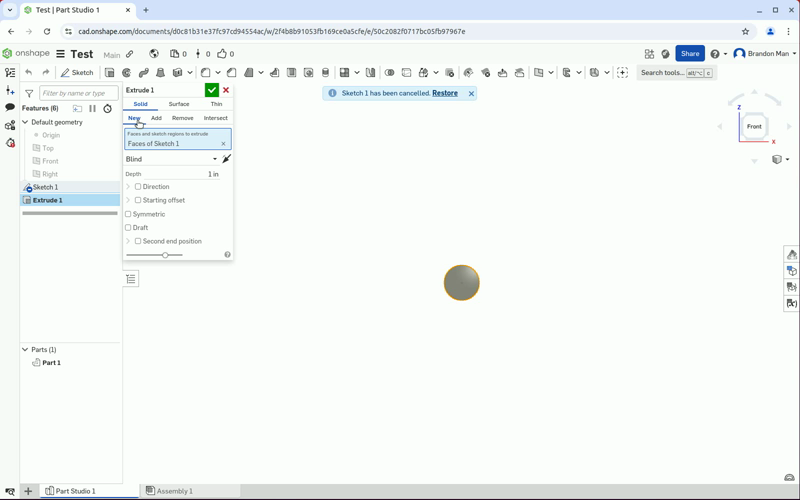
click(137, 120)
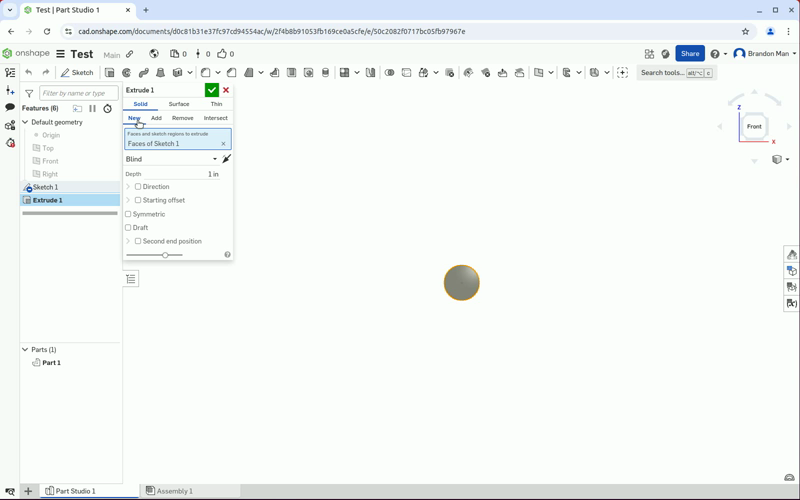
key(tab, 4)
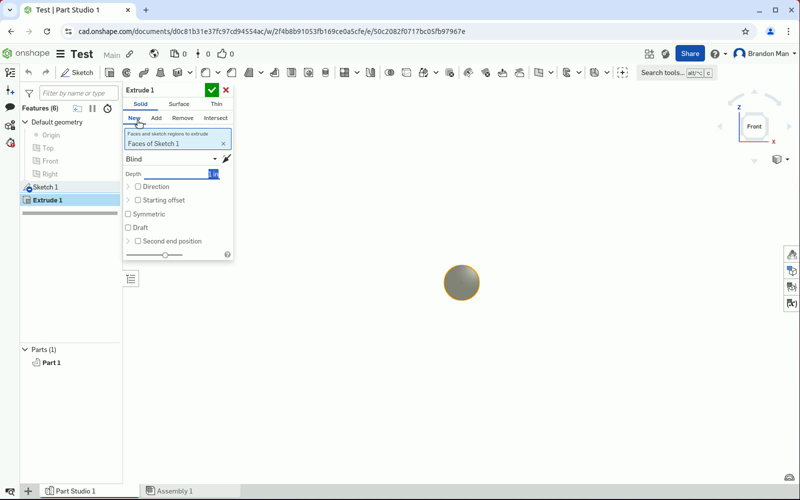
text(23.108)
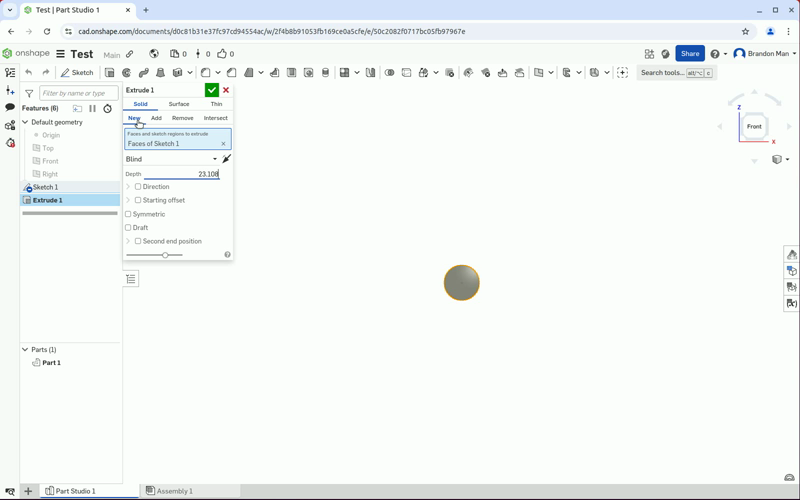
key(enter)
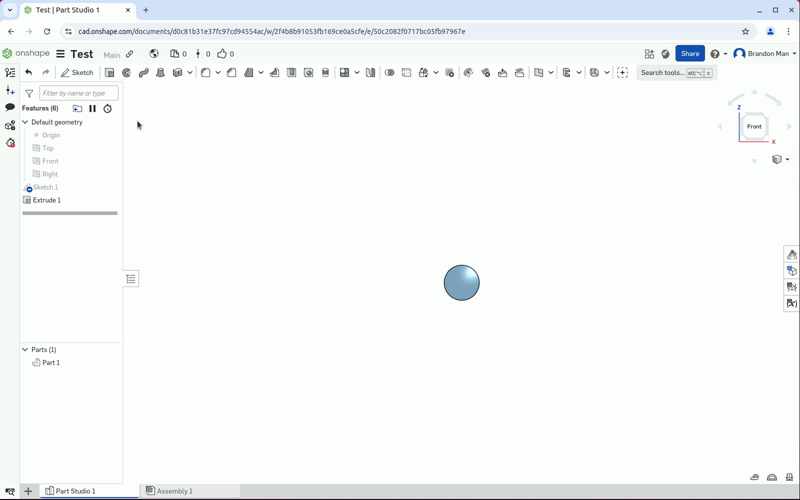
key(shift+h)
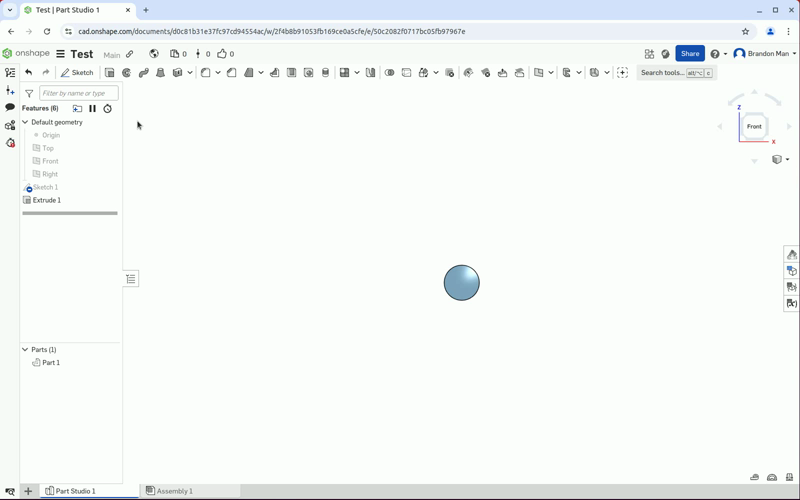
key(shift+h)
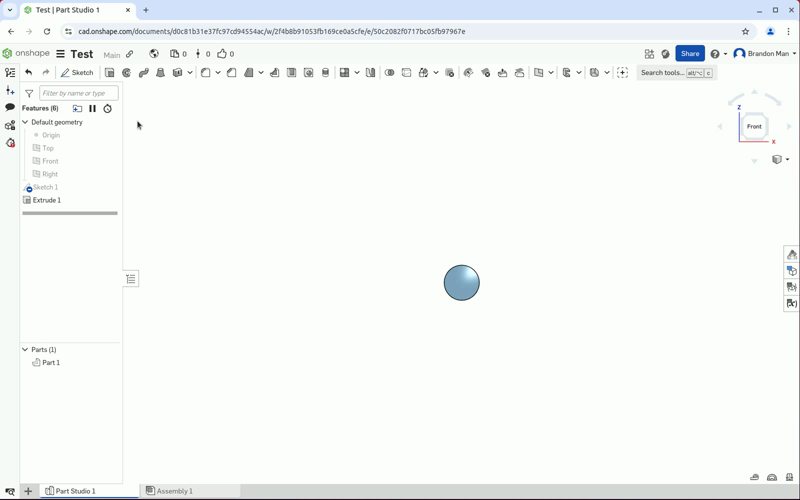
mouse_move(73, 189)
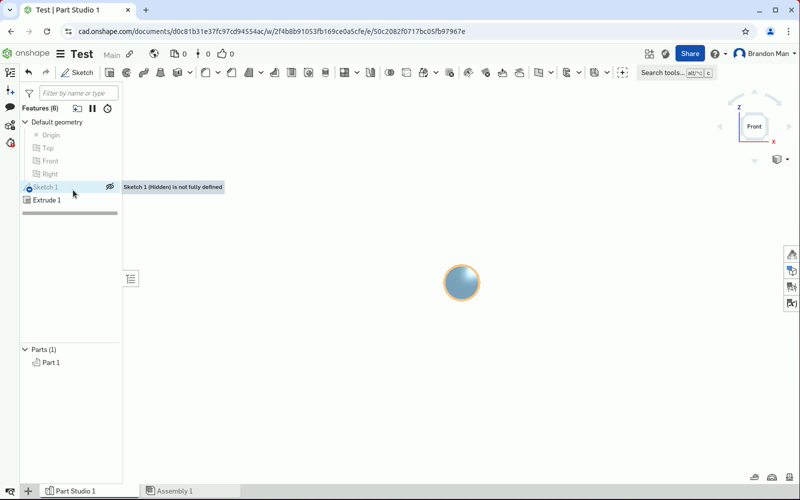
click(73, 189)
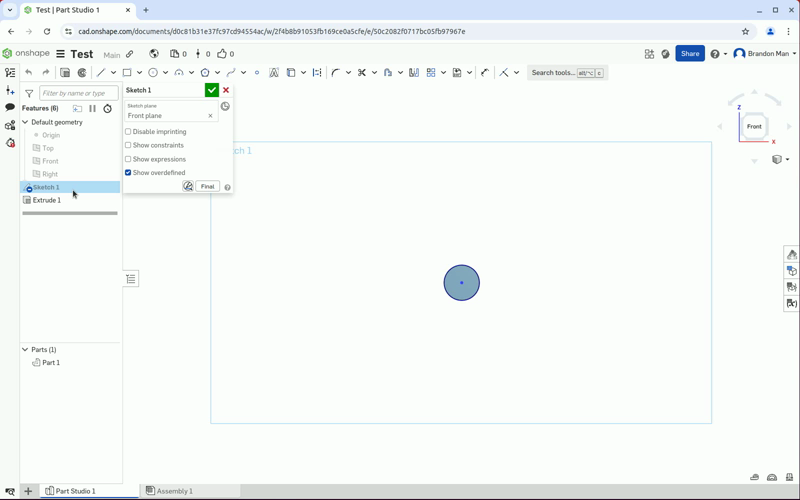
mouse_move(229, 92)
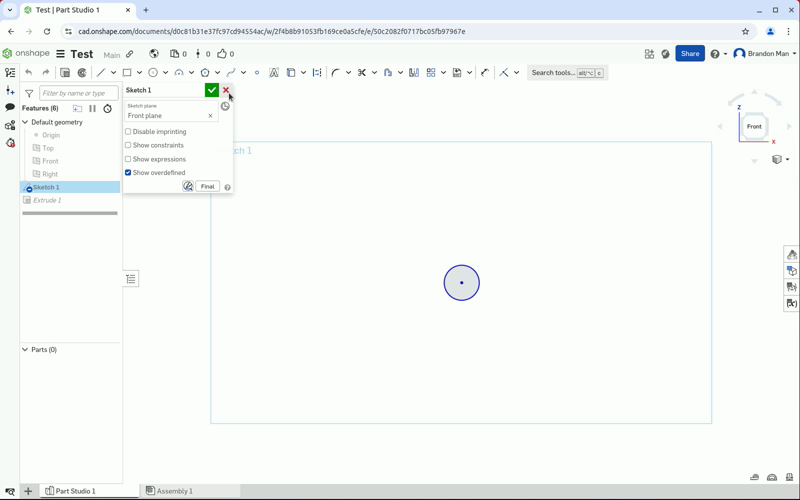
click(229, 92)
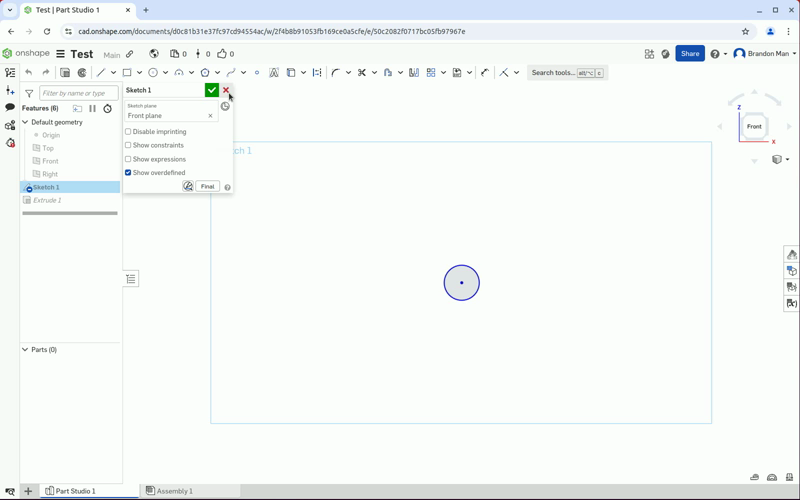
key(shift+s)
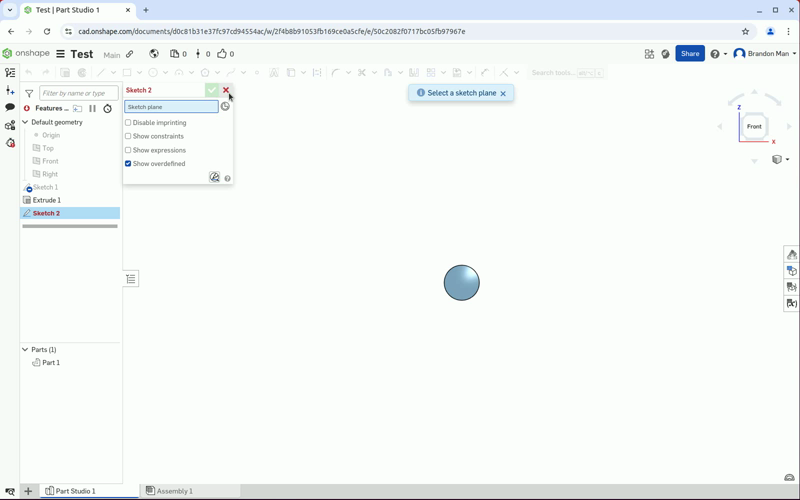
mouse_move(73, 163)
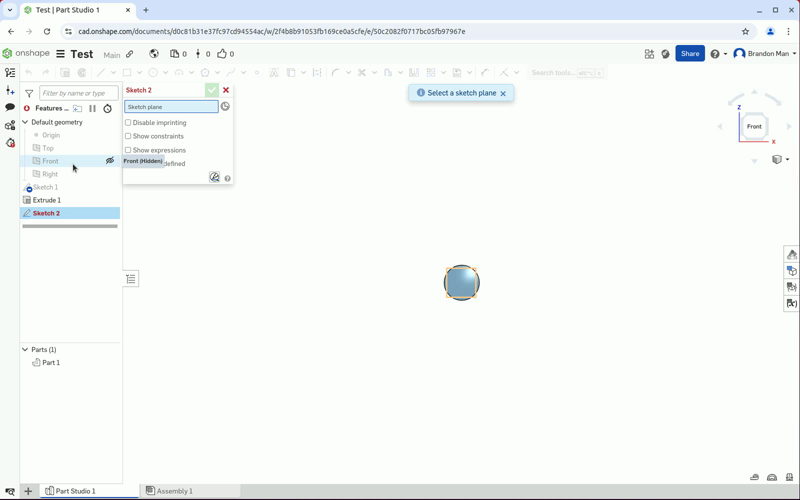
click(73, 163)
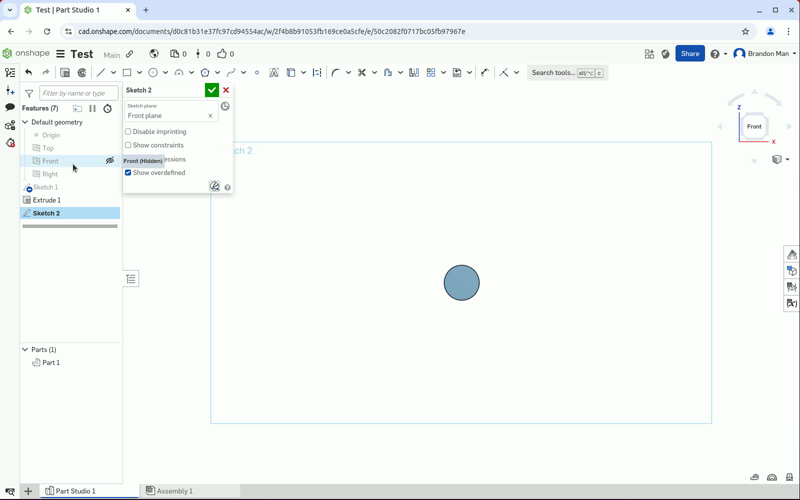
mouse_move(73, 352)
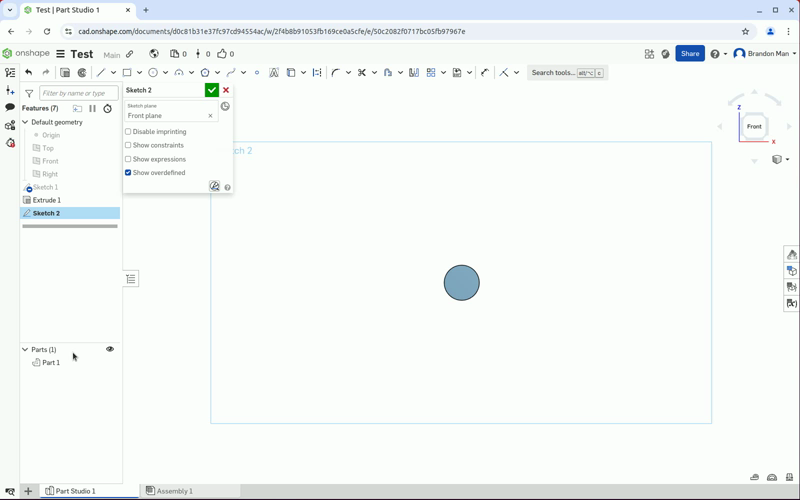
key(y)
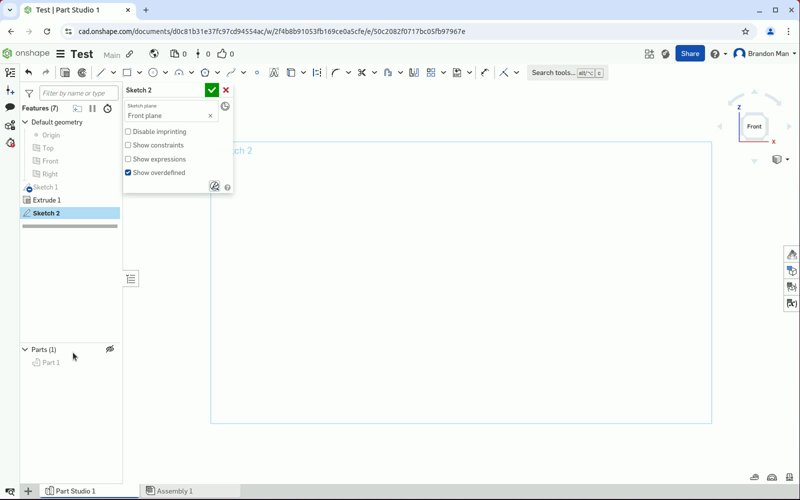
key(c)
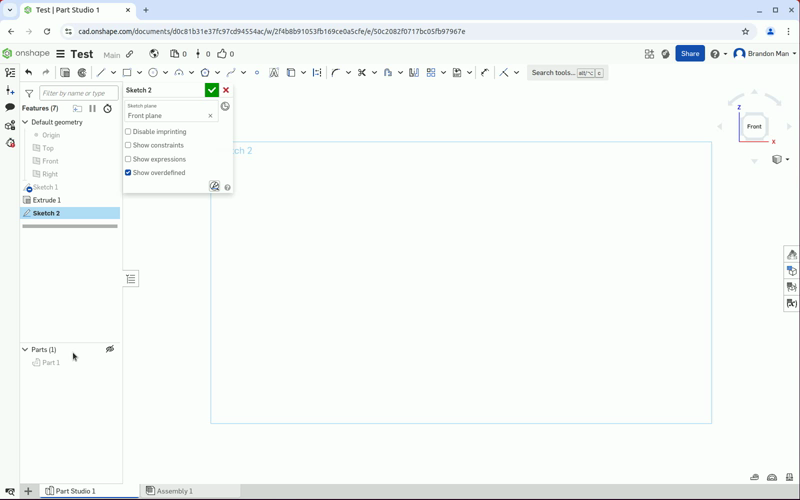
key_down(shift)
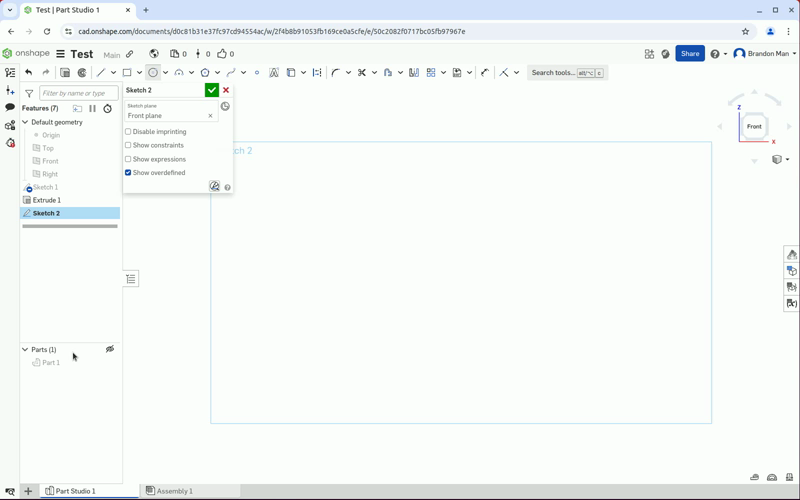
mouse_move(461, 282)
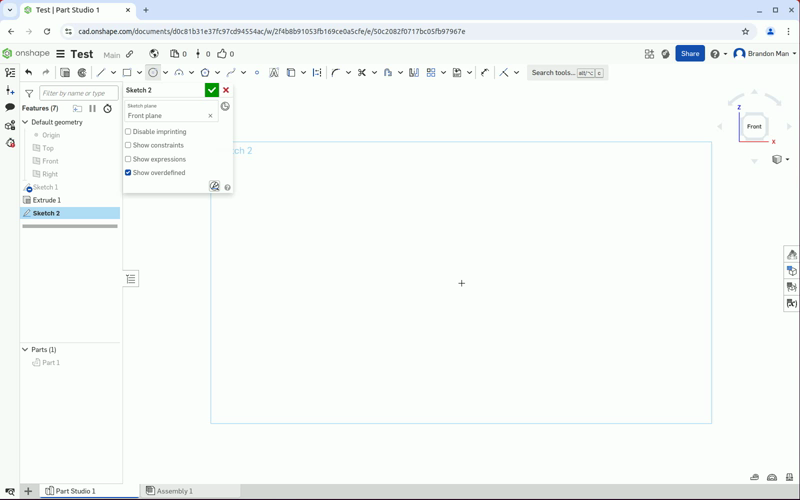
click(461, 282)
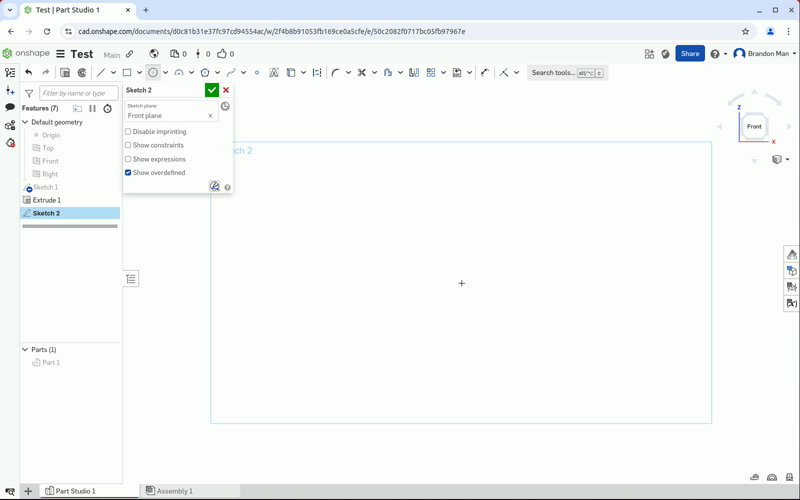
key_up(shift)
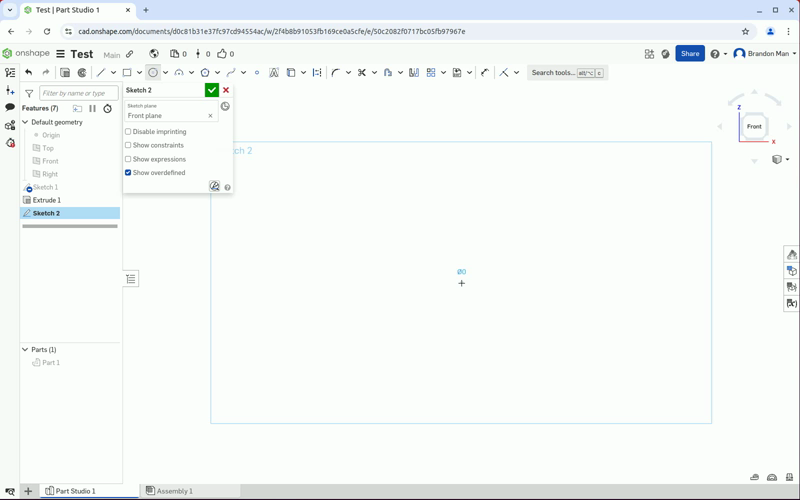
mouse_move(482, 282)
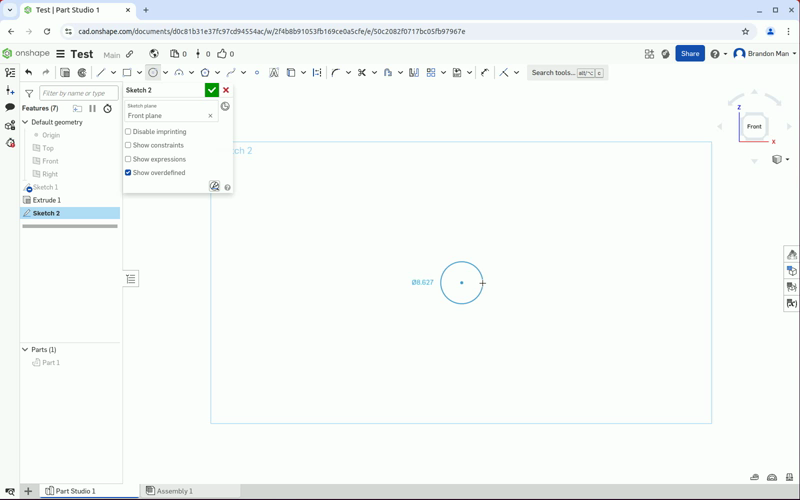
click(482, 282)
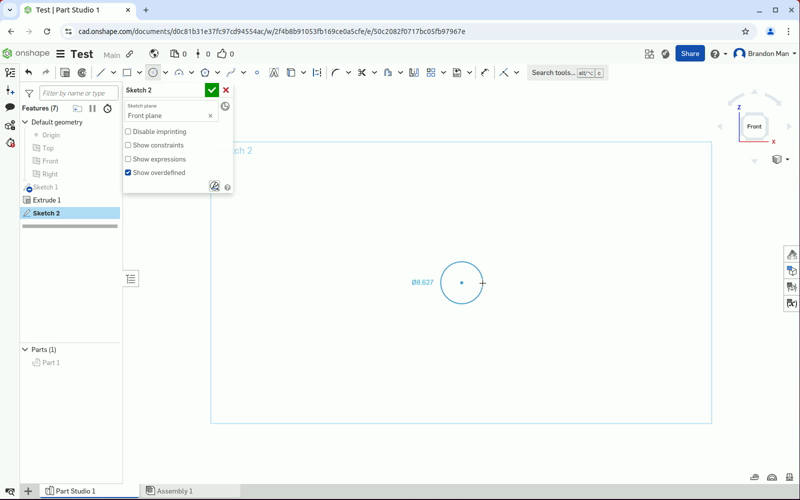
key(esc)
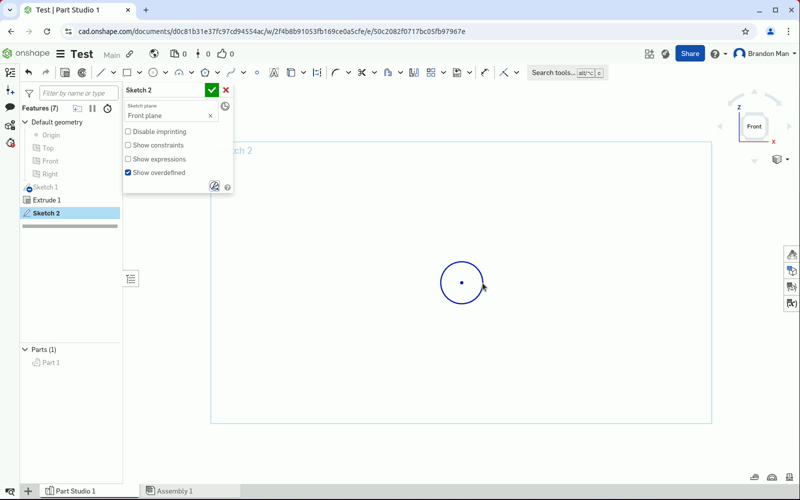
key(c)
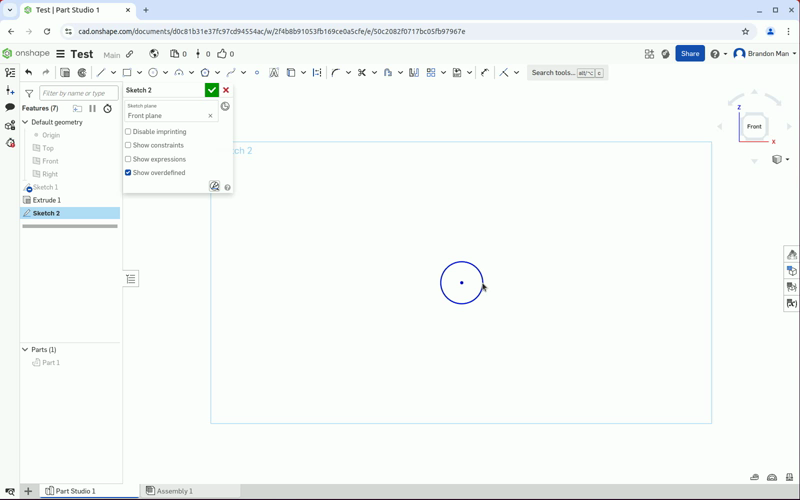
key_down(shift)
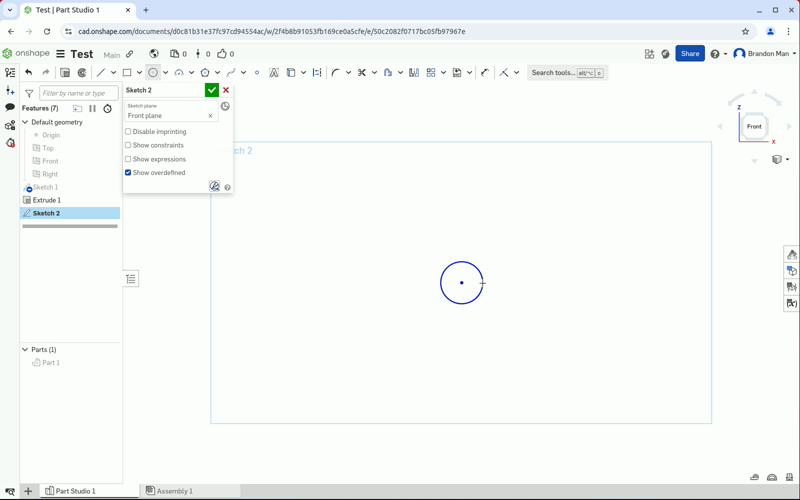
mouse_move(461, 282)
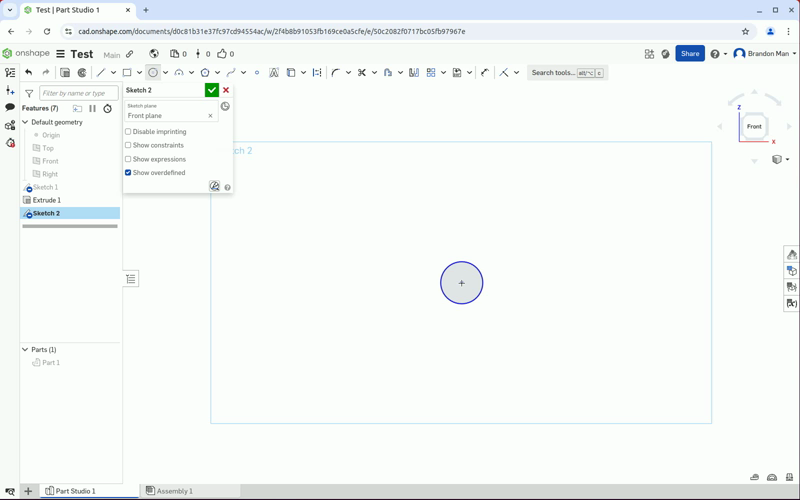
click(461, 282)
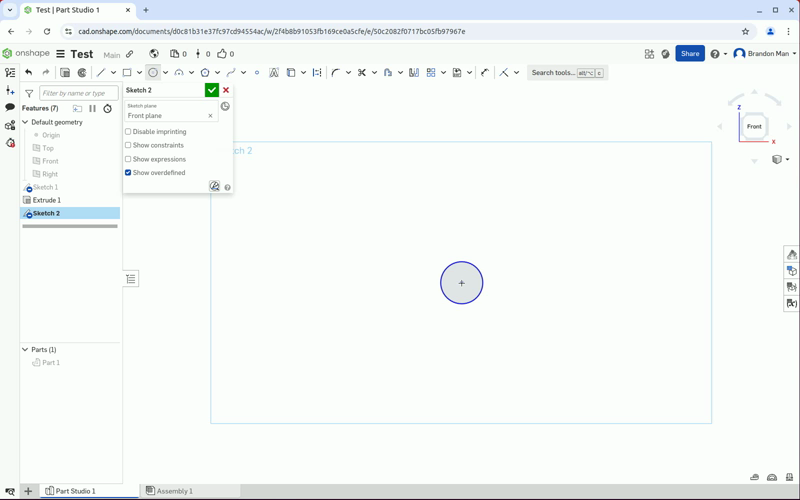
key_up(shift)
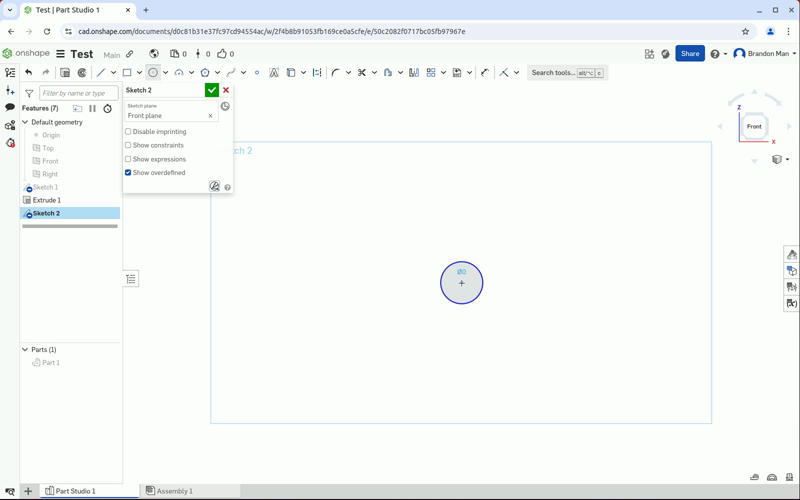
mouse_move(479, 282)
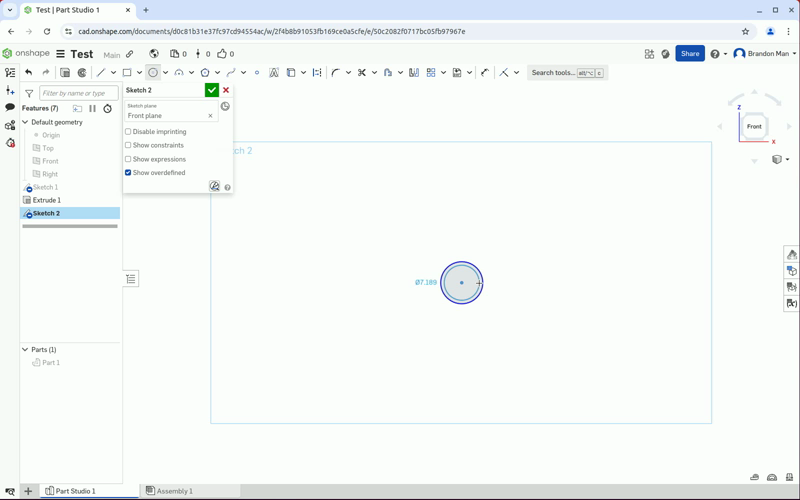
scroll(6)
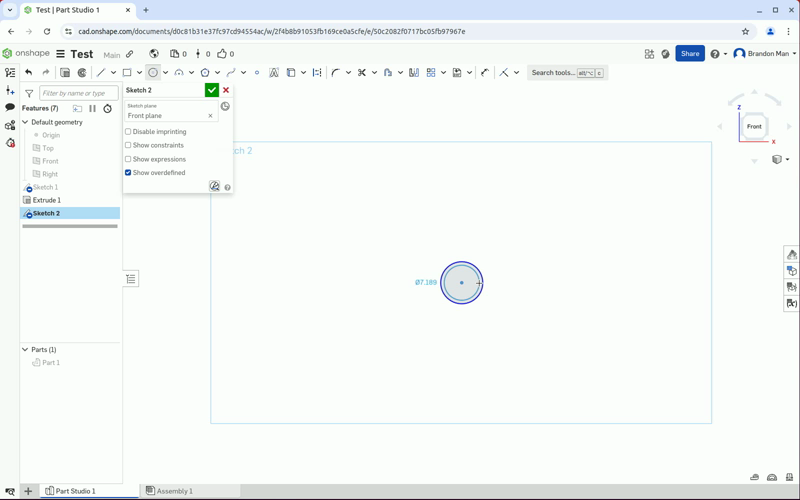
scroll(6)
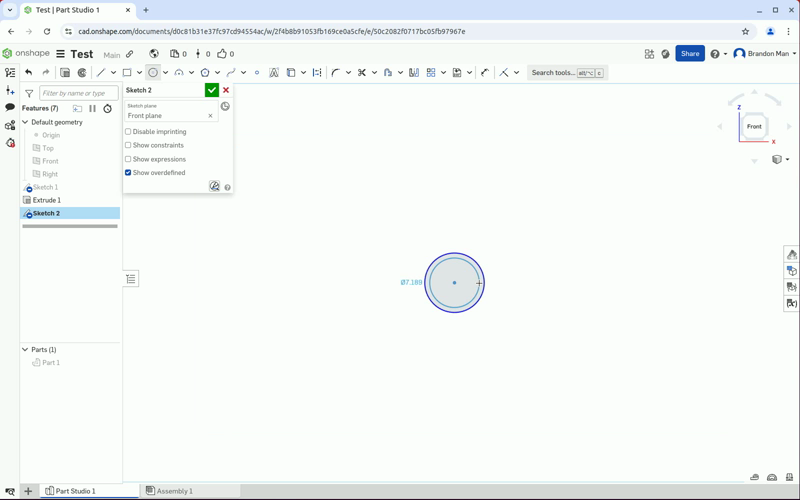
scroll(6)
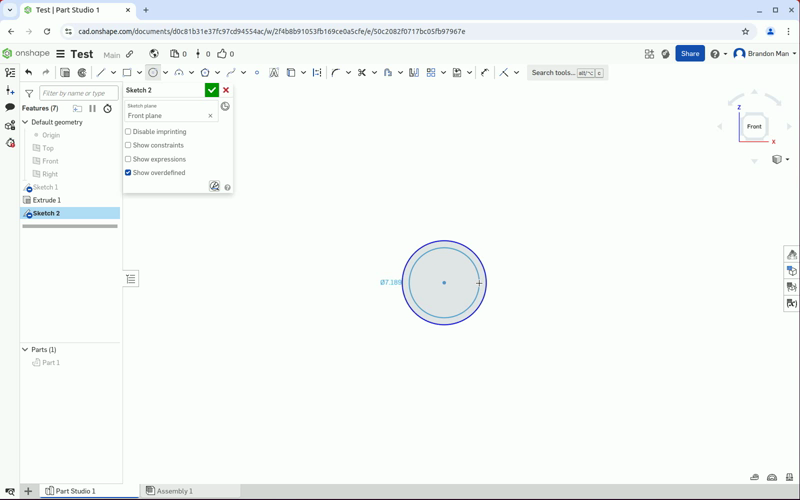
scroll(6)
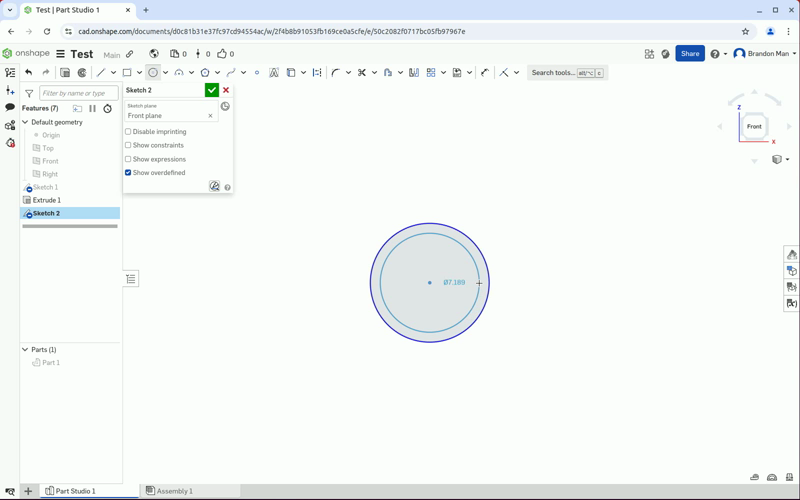
scroll(6)
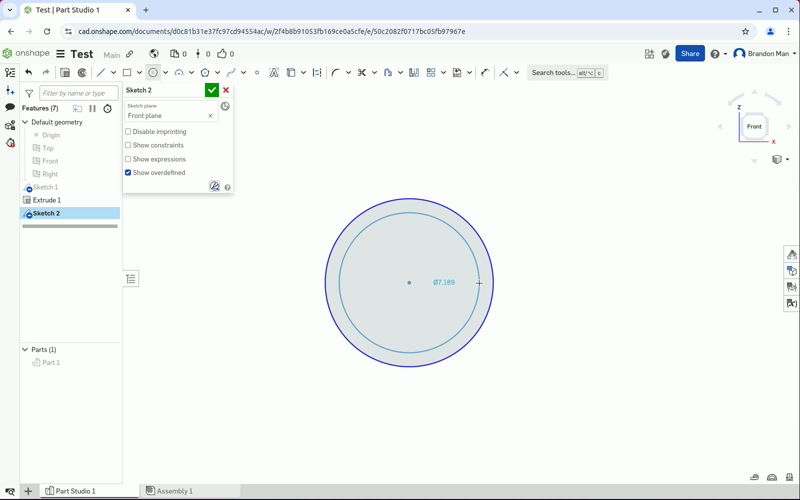
scroll(6)
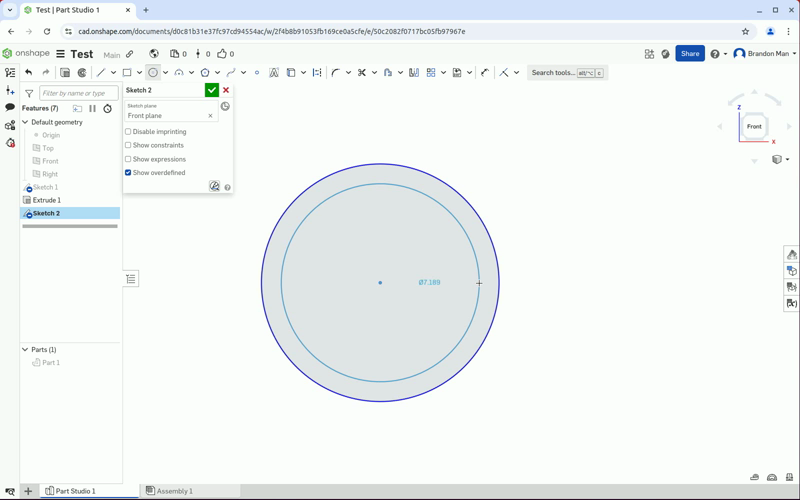
scroll(6)
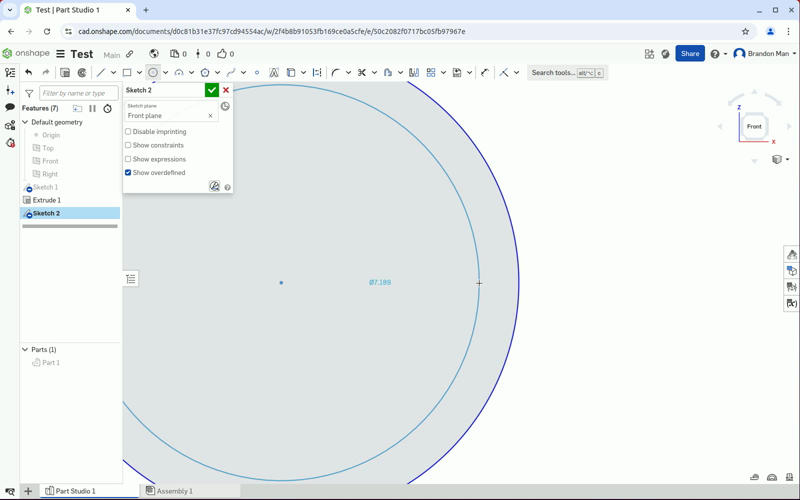
click(479, 282)
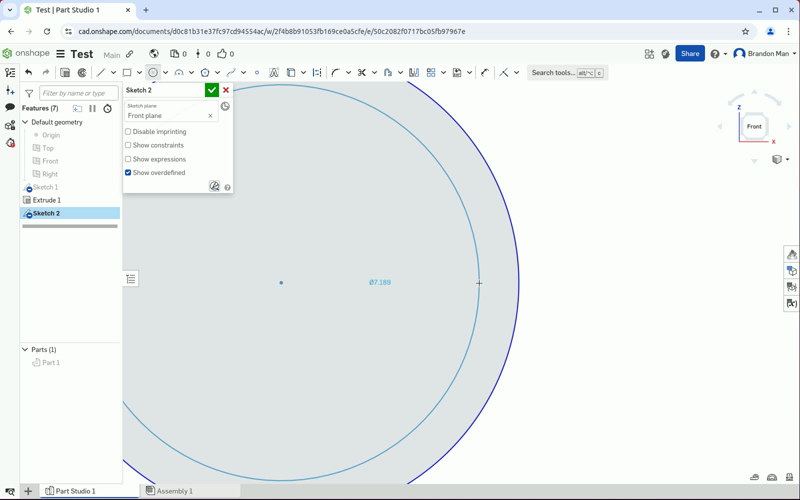
scroll(-6)
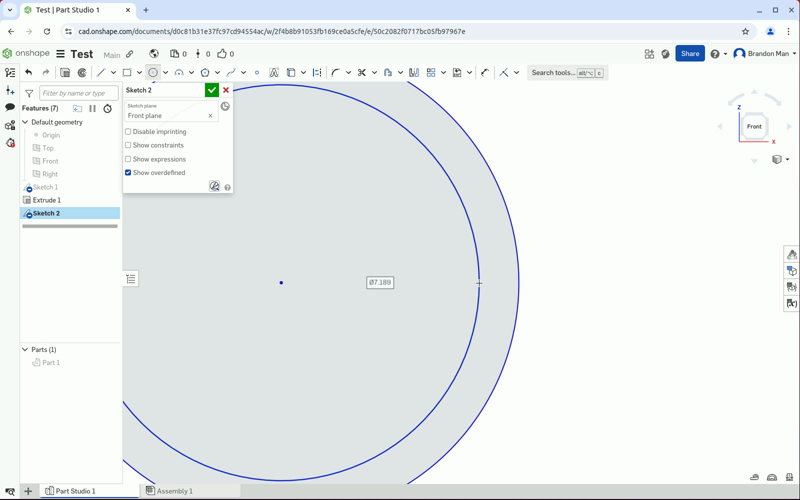
scroll(-6)
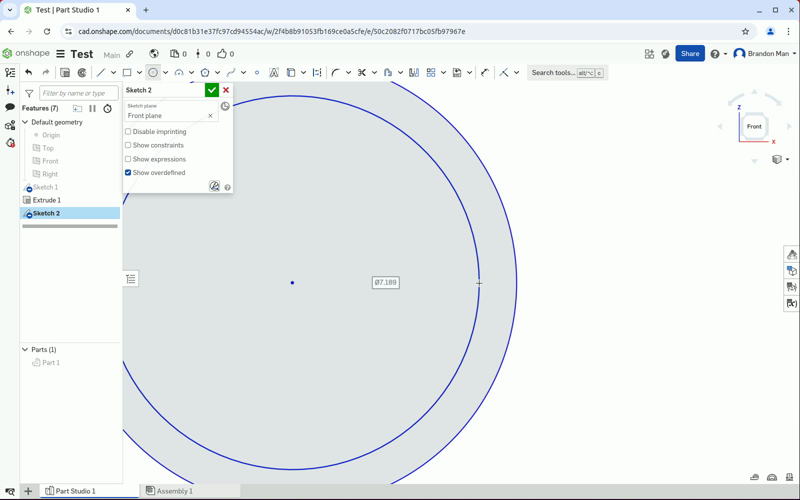
scroll(-6)
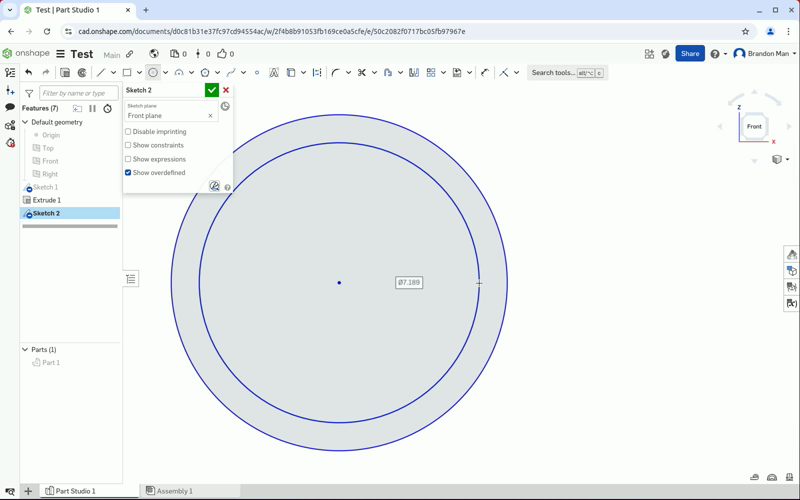
scroll(-6)
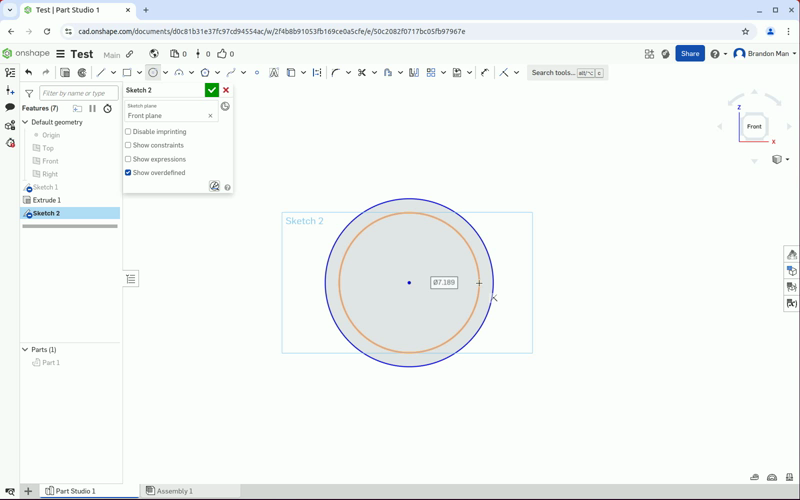
scroll(-6)
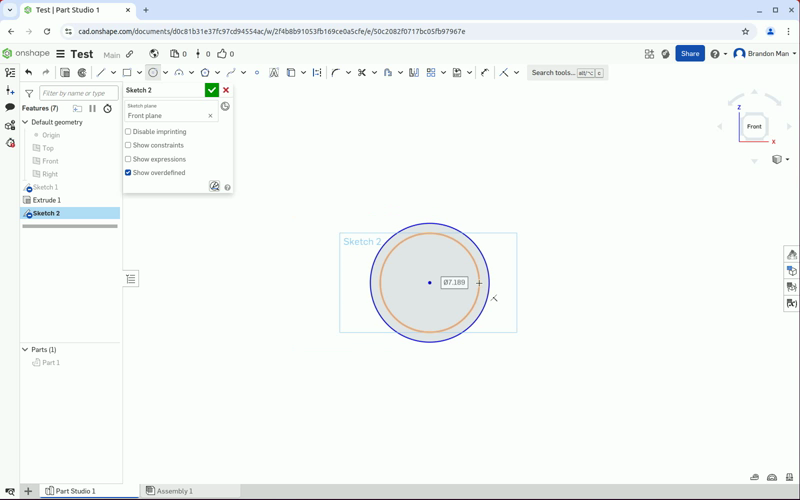
scroll(-6)
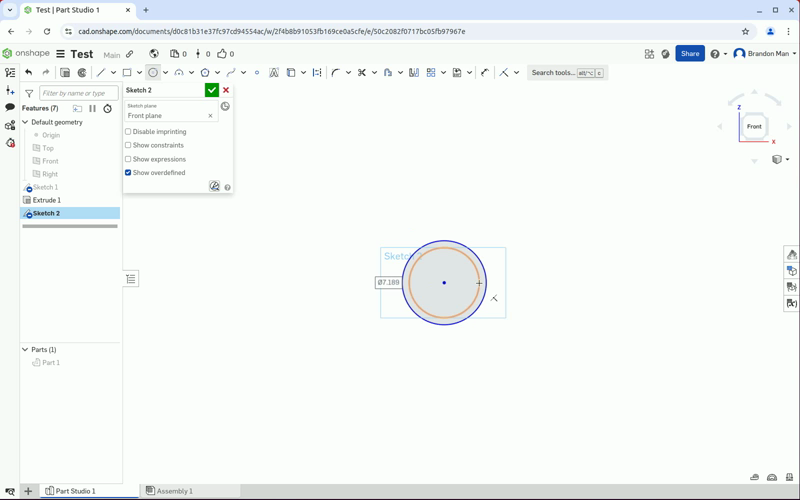
scroll(-6)
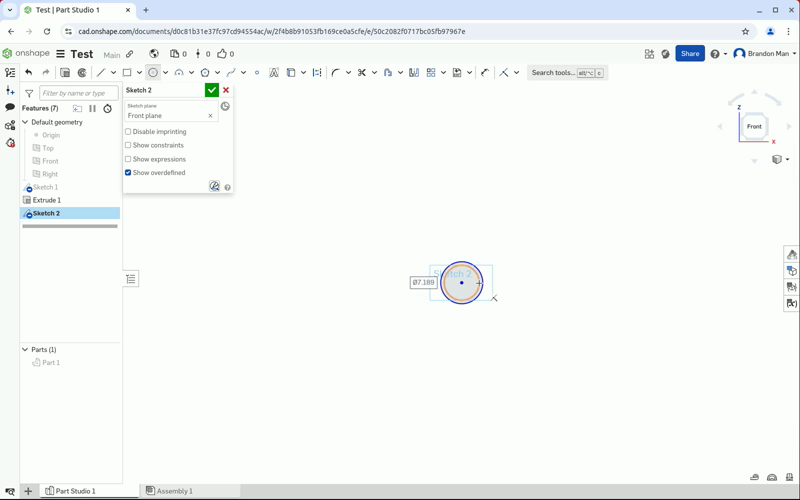
key(esc)
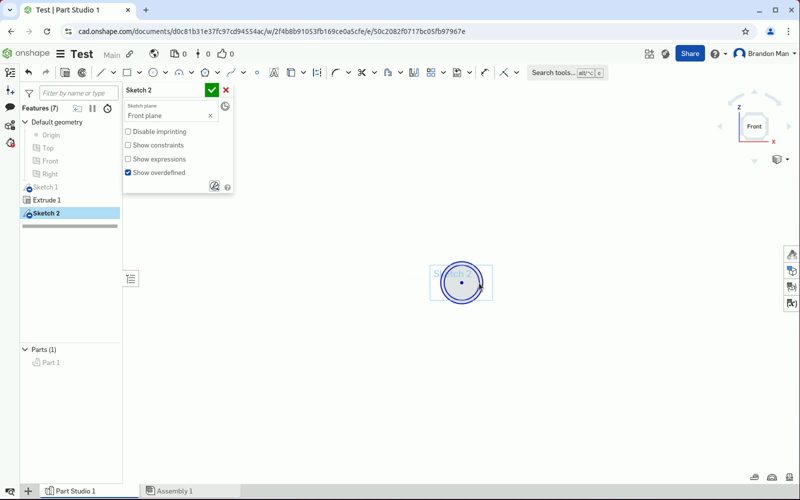
mouse_move(443, 276)
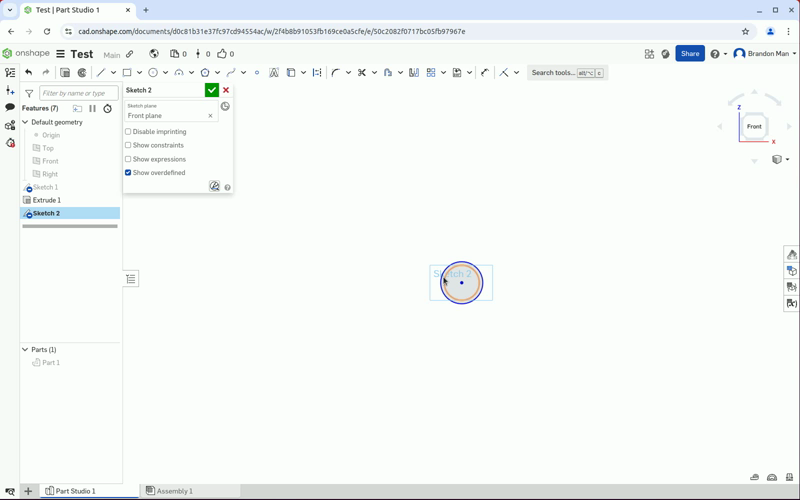
scroll(6)
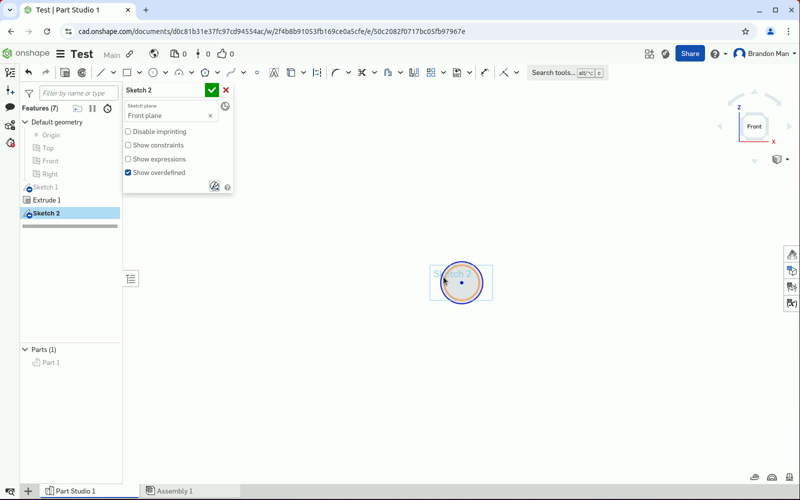
scroll(6)
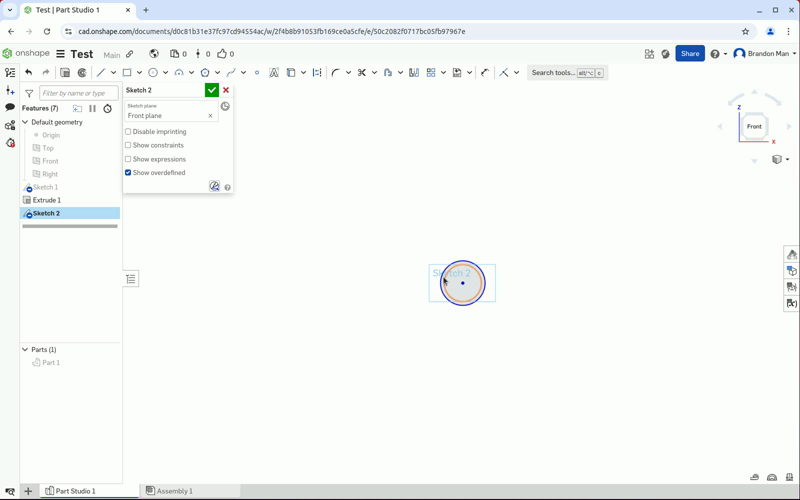
scroll(6)
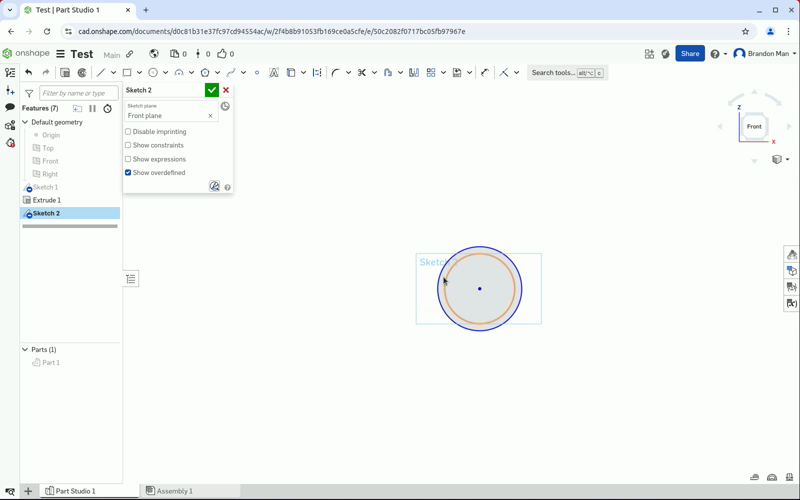
scroll(6)
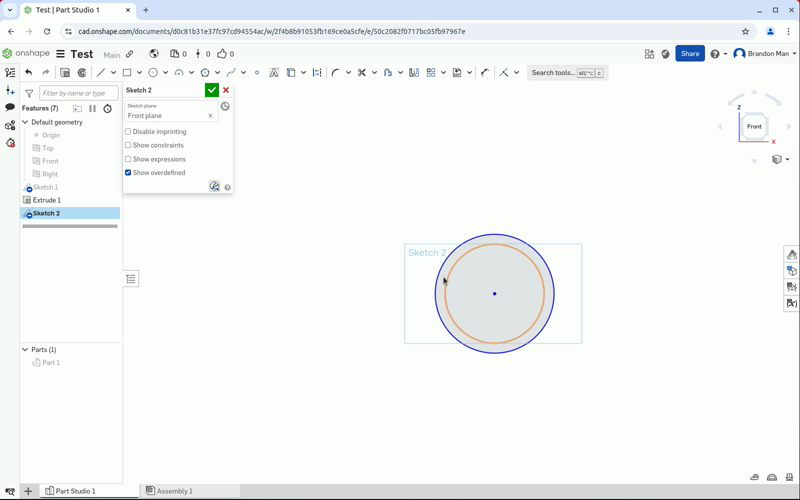
scroll(6)
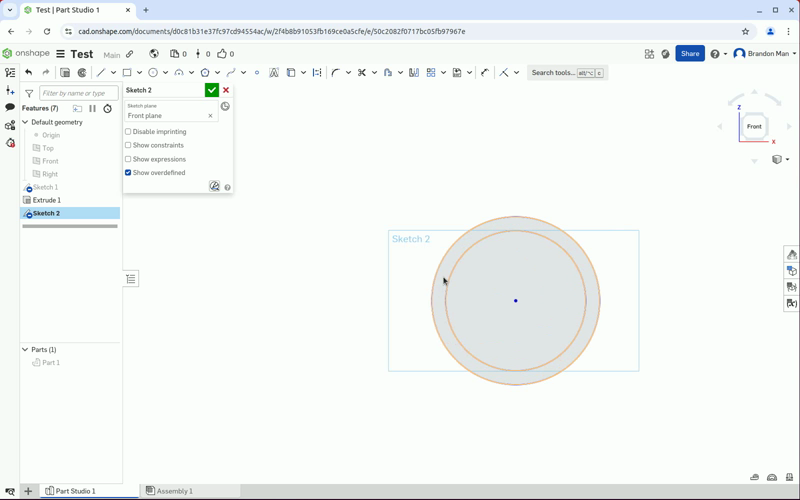
scroll(6)
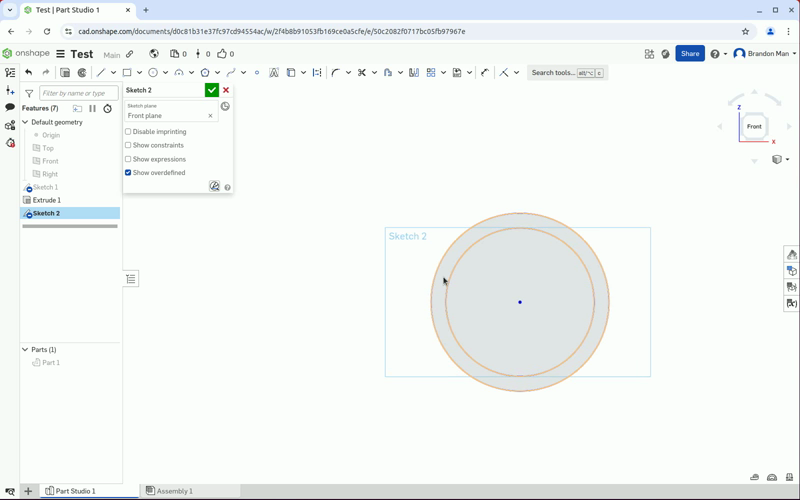
scroll(6)
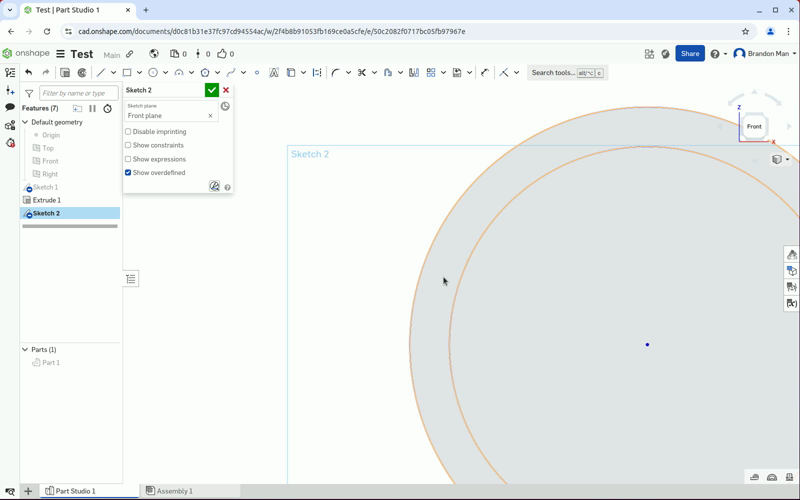
click(443, 276)
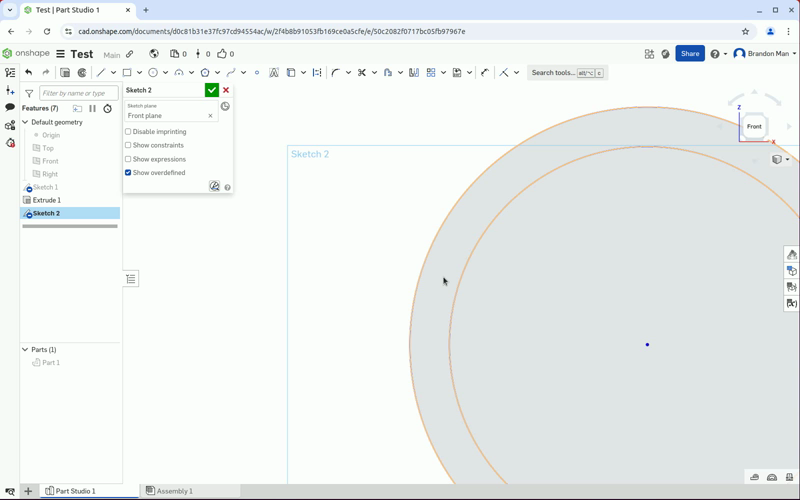
scroll(-6)
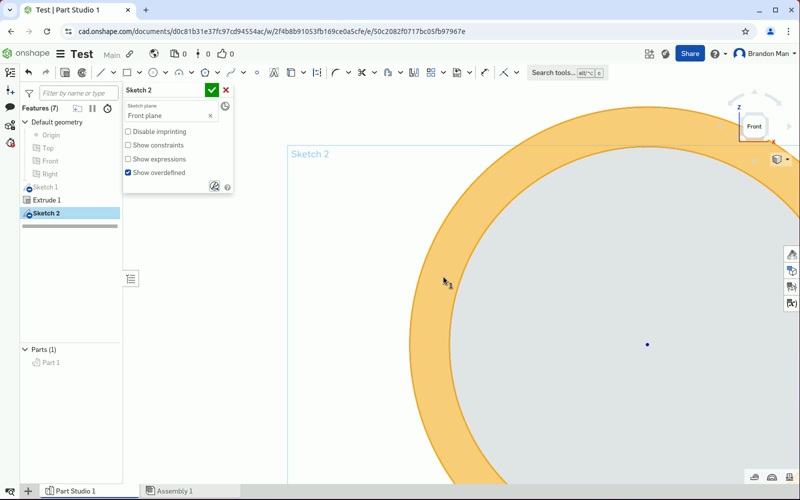
scroll(-6)
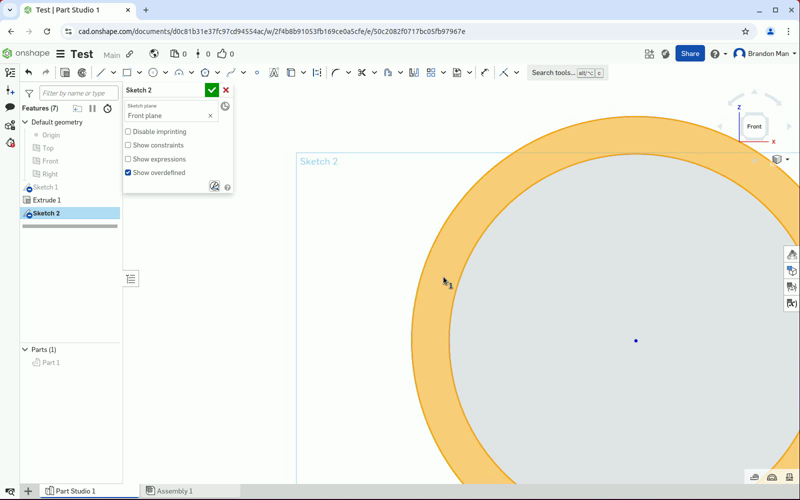
scroll(-6)
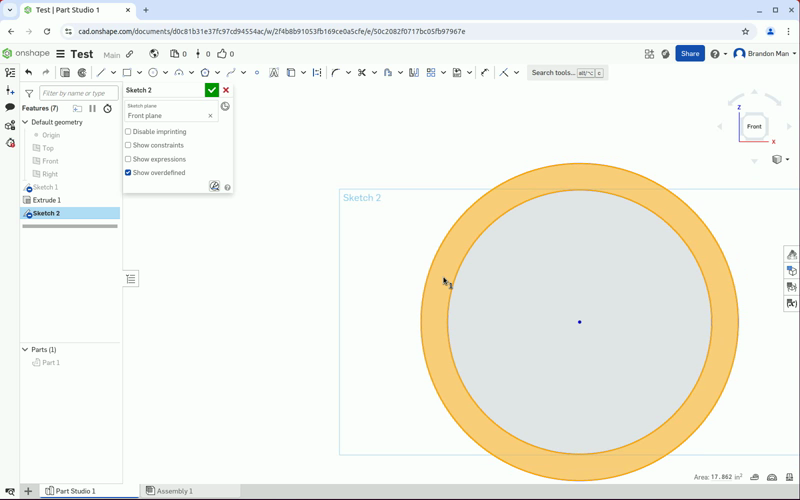
scroll(-6)
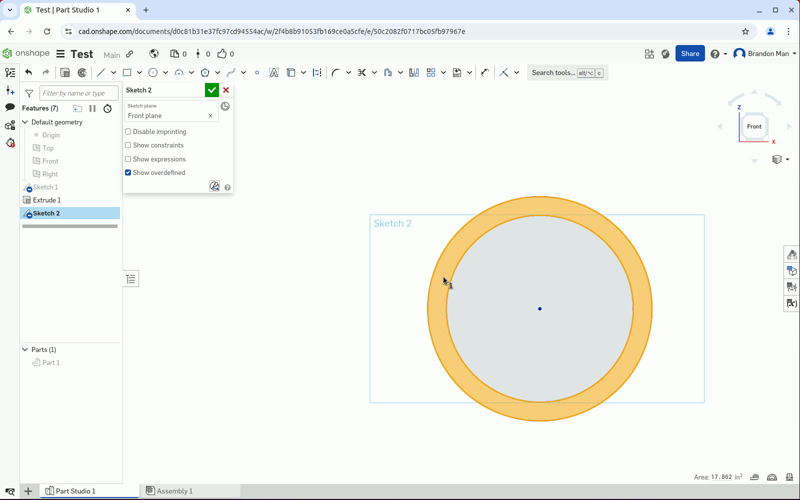
scroll(-6)
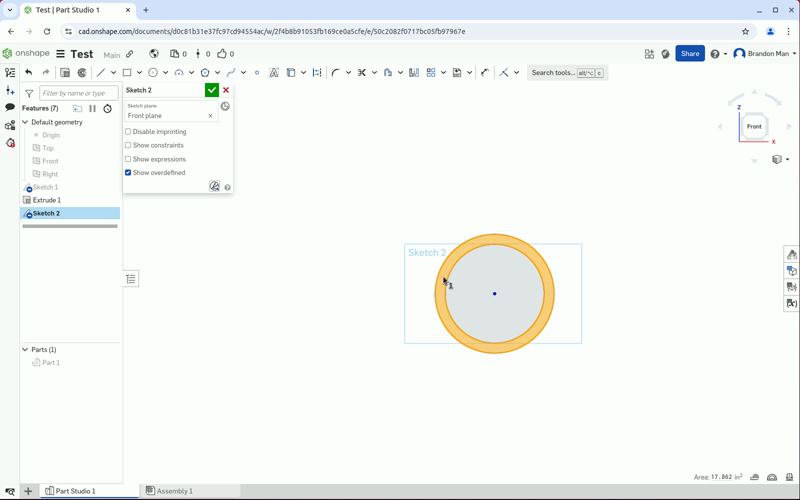
scroll(-6)
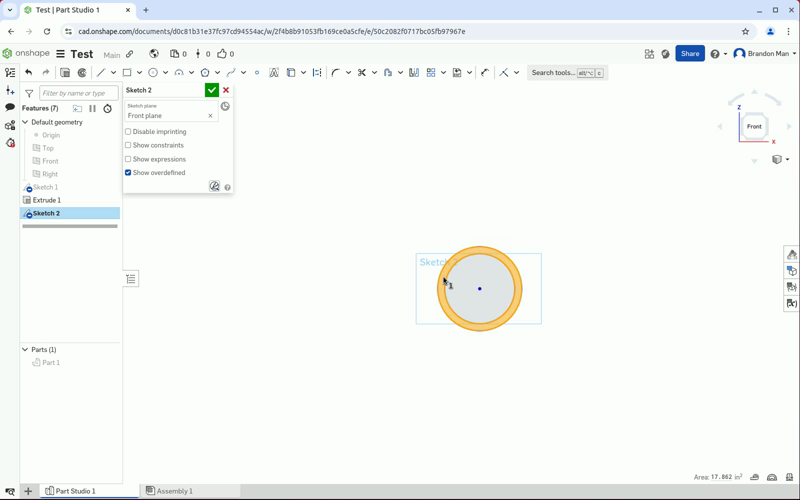
scroll(-6)
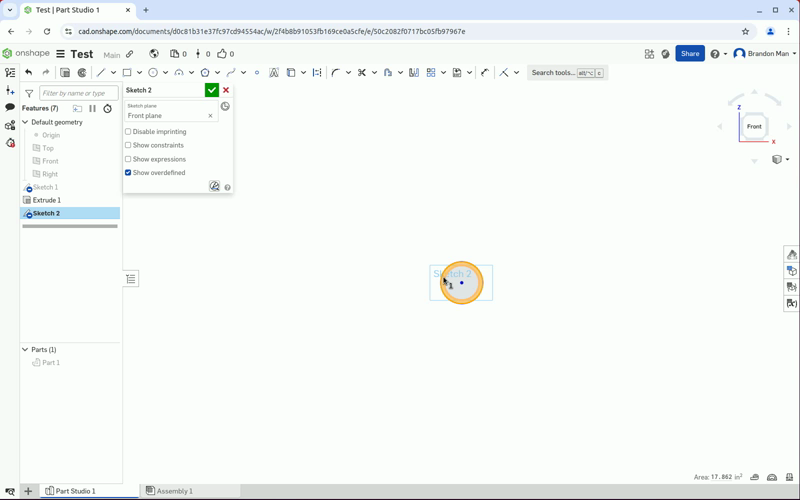
mouse_move(73, 352)
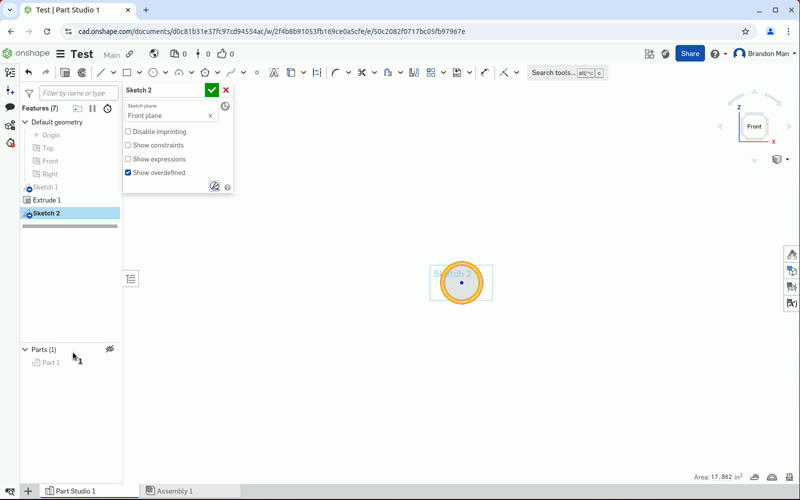
key(shift+y)
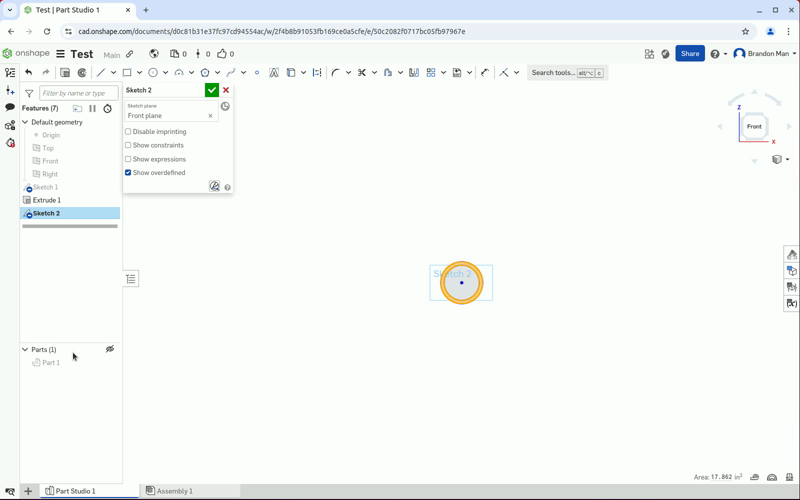
key(shift+e)
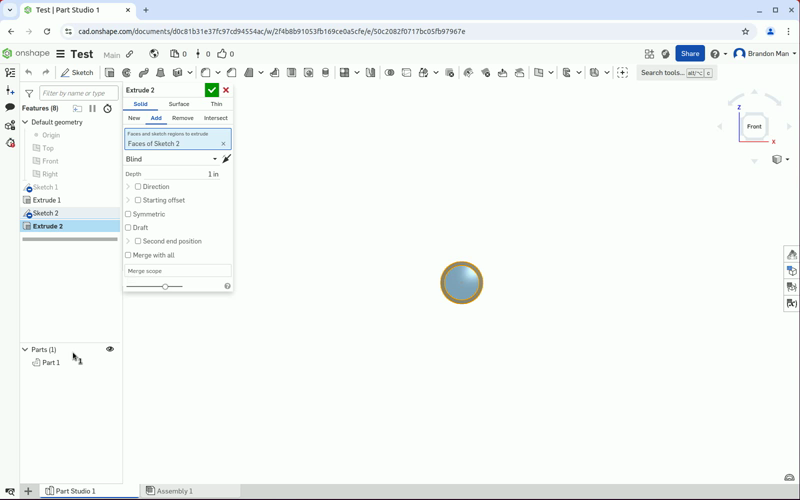
mouse_move(143, 106)
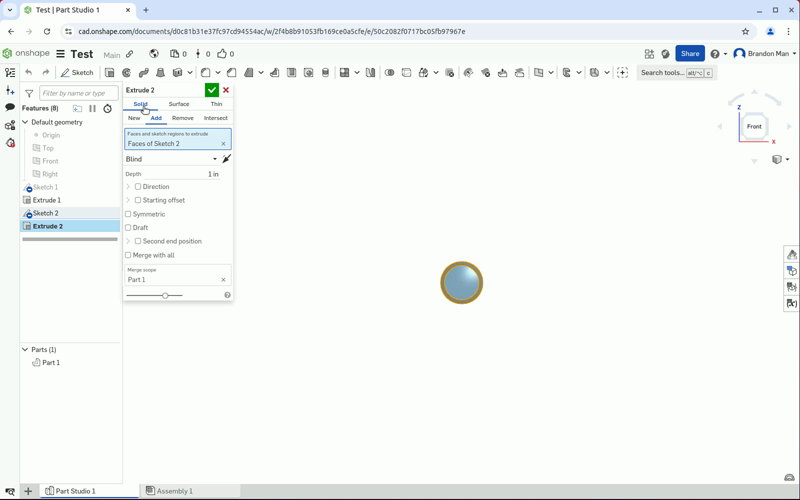
click(143, 106)
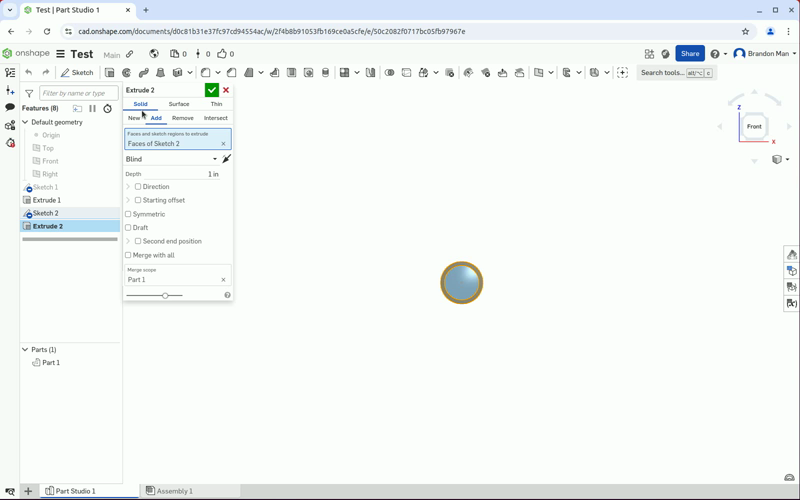
mouse_move(137, 120)
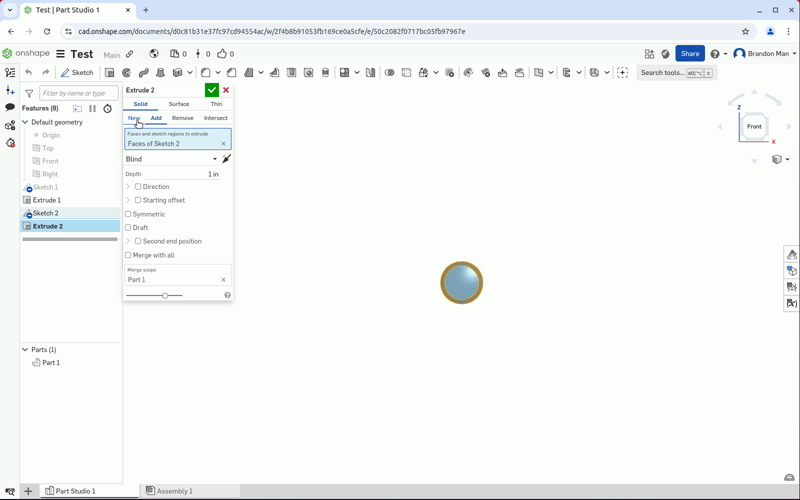
click(137, 120)
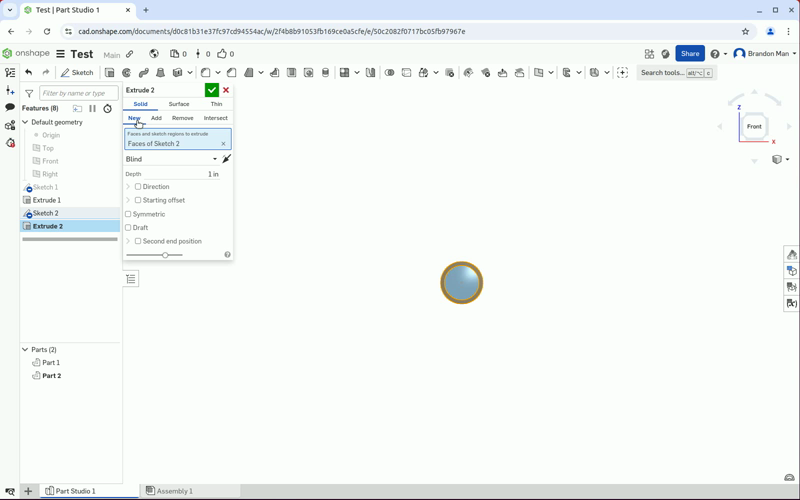
key(tab, 4)
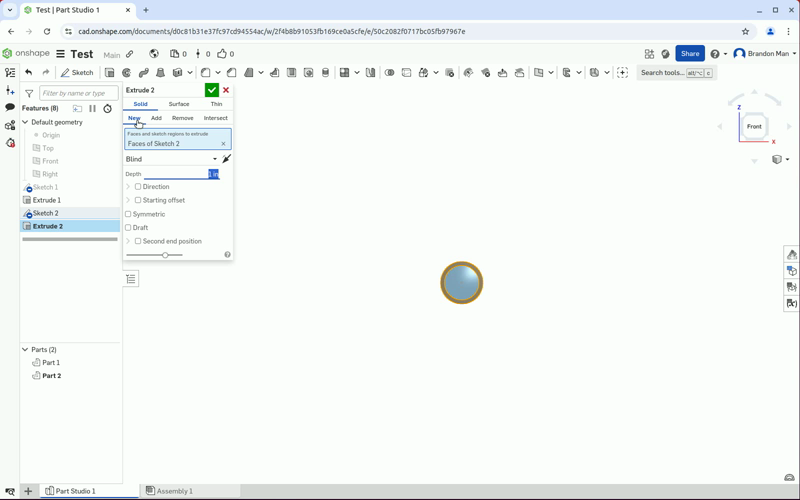
text(2.407)
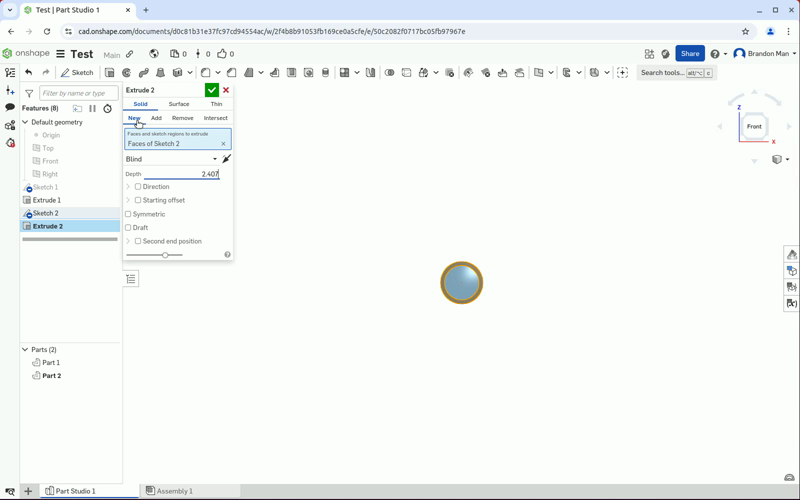
key(enter)
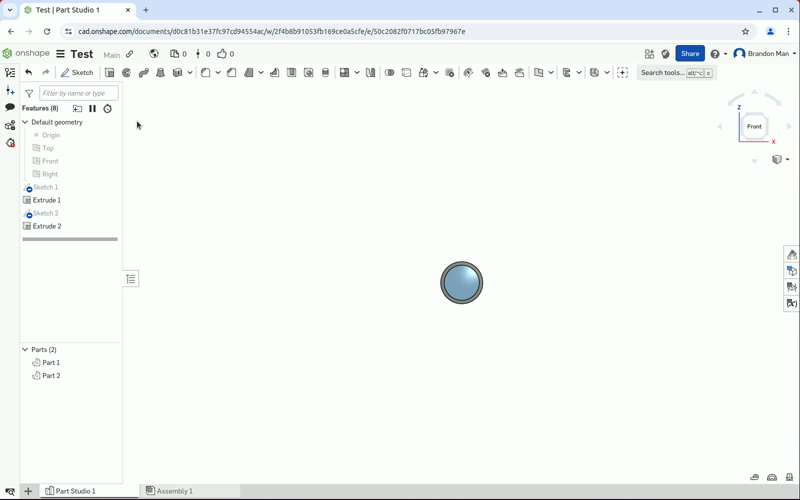
key(shift+h)
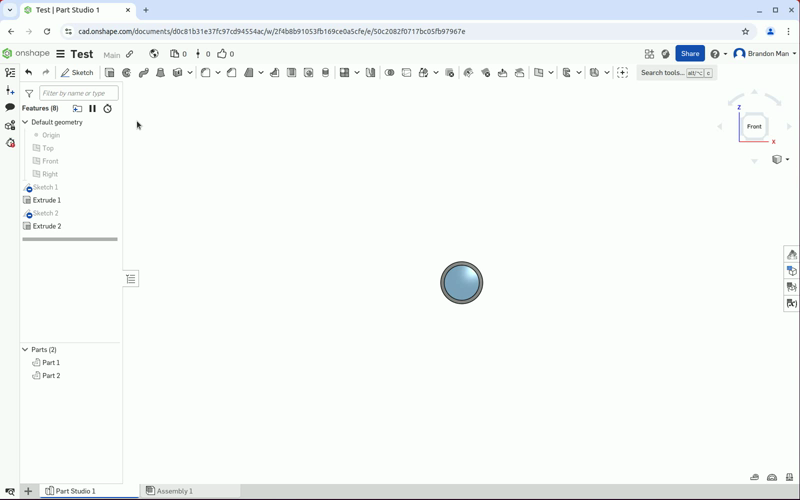
key(shift+h)
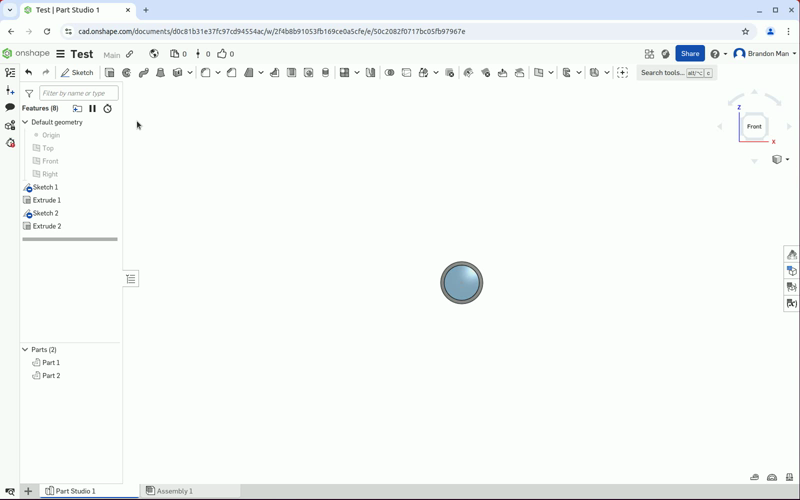
key(shift+7)
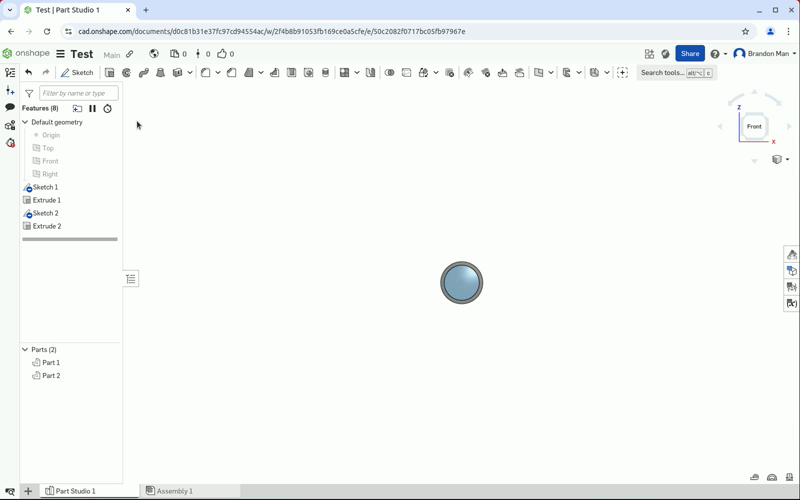
key(left, 2)
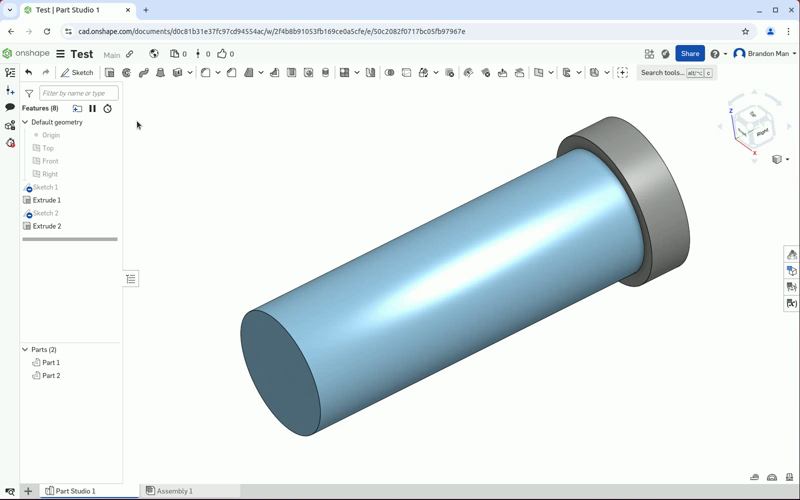
key(down, 2)
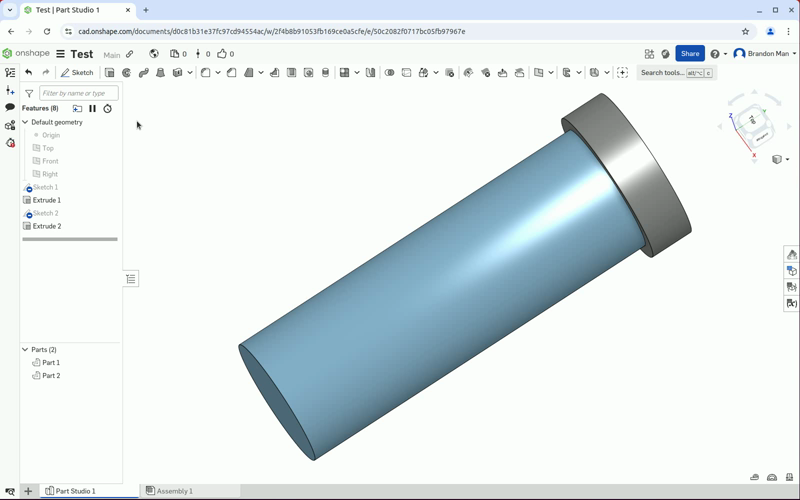
key(up, 2)
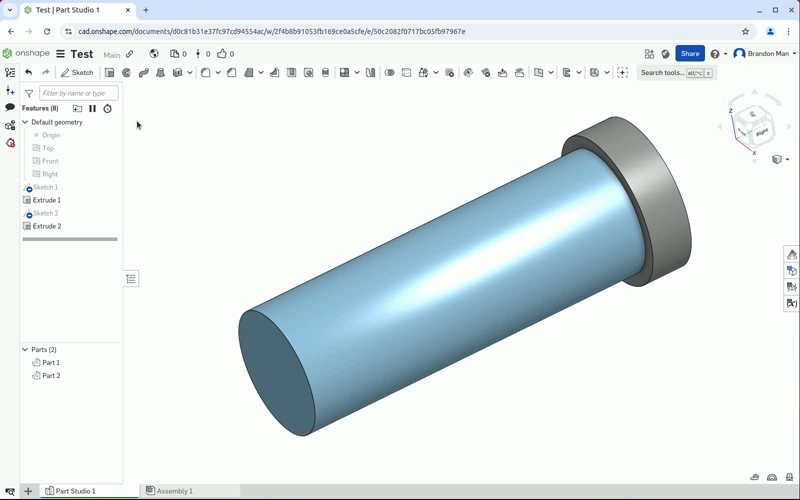
key(right, 2)
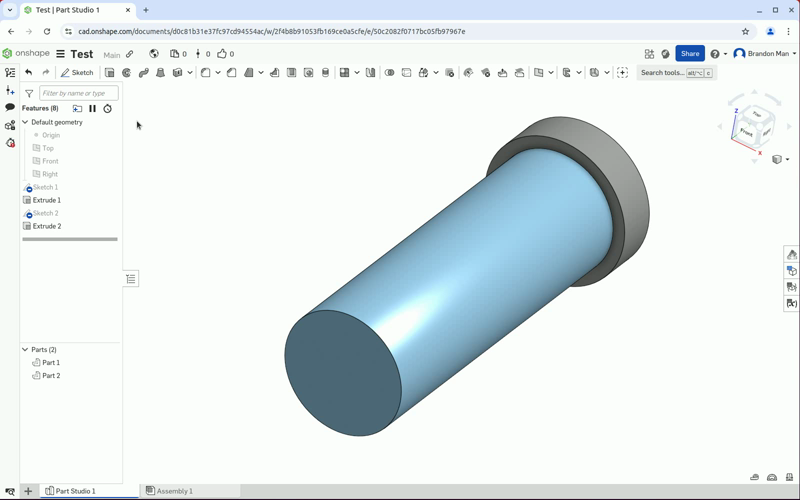
mouse_move(73, 189)
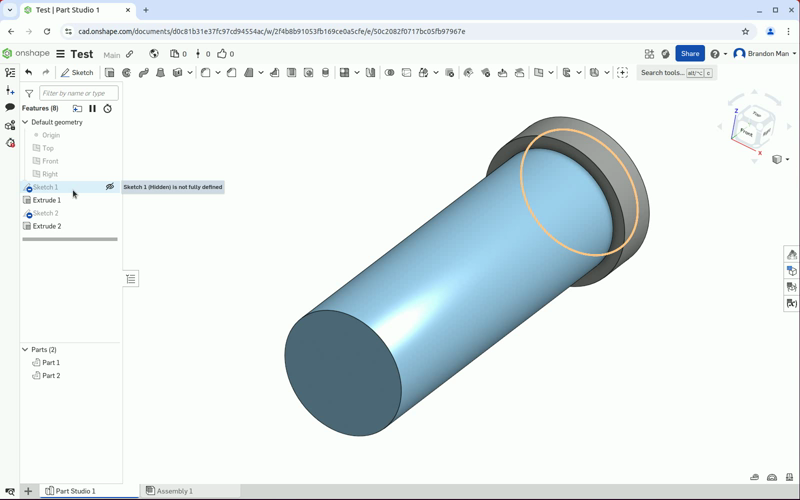
click(73, 189)